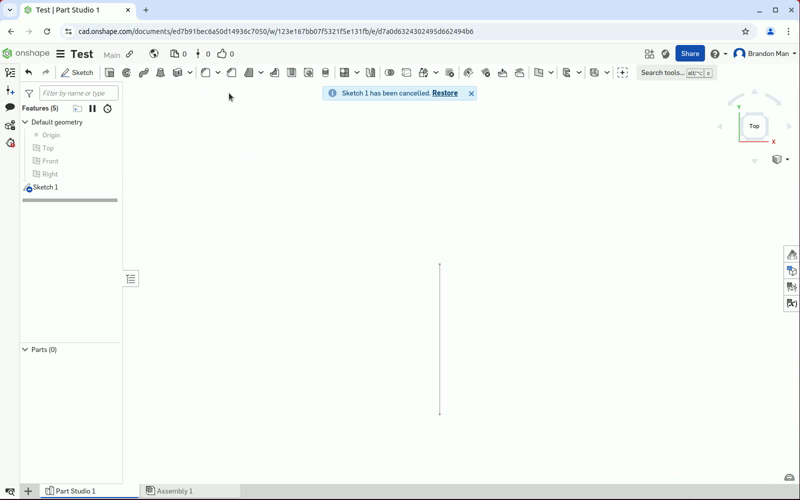
key(shift+h)
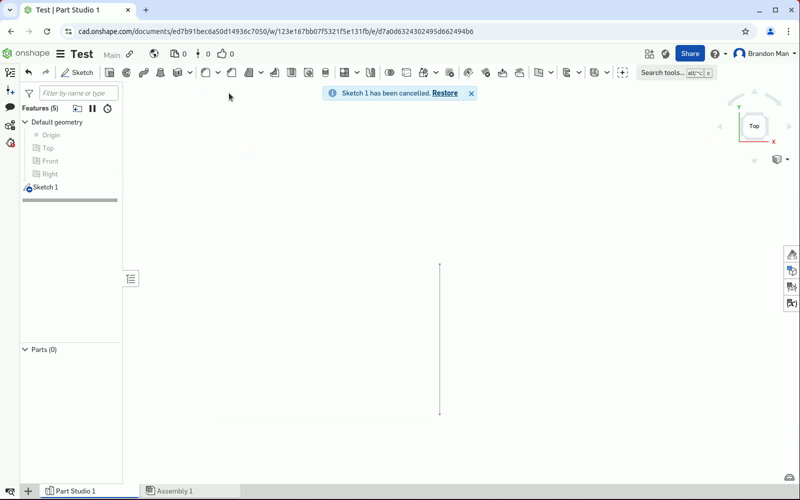
key(shift+s)
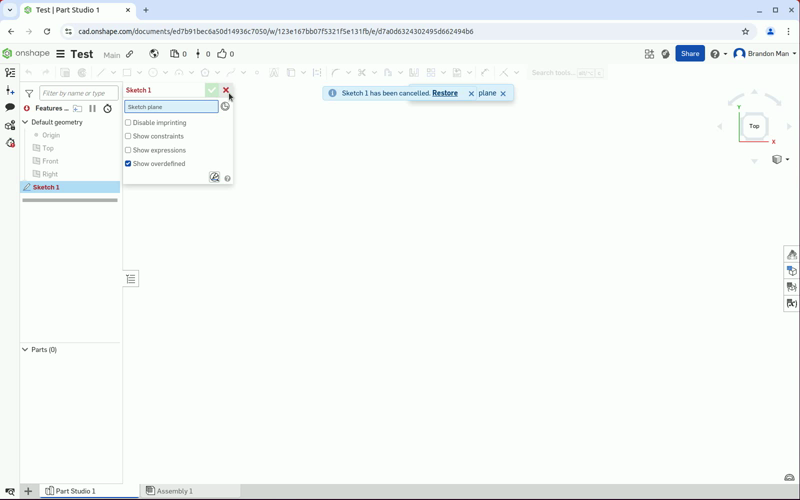
mouse_move(73, 150)
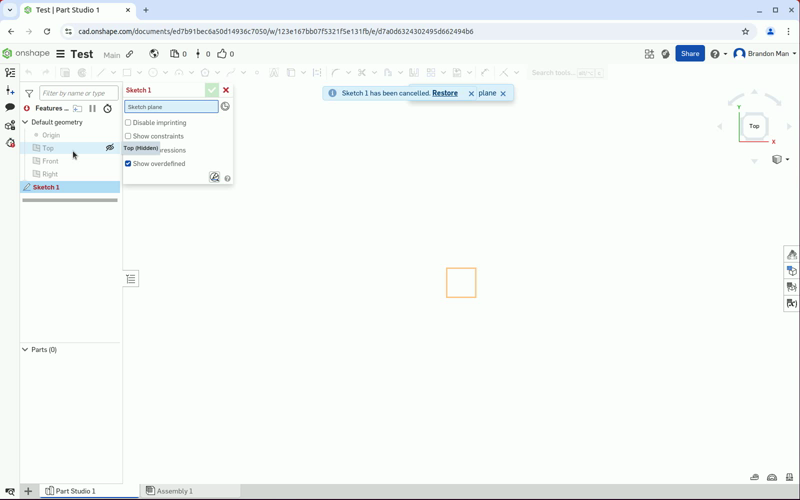
click(73, 150)
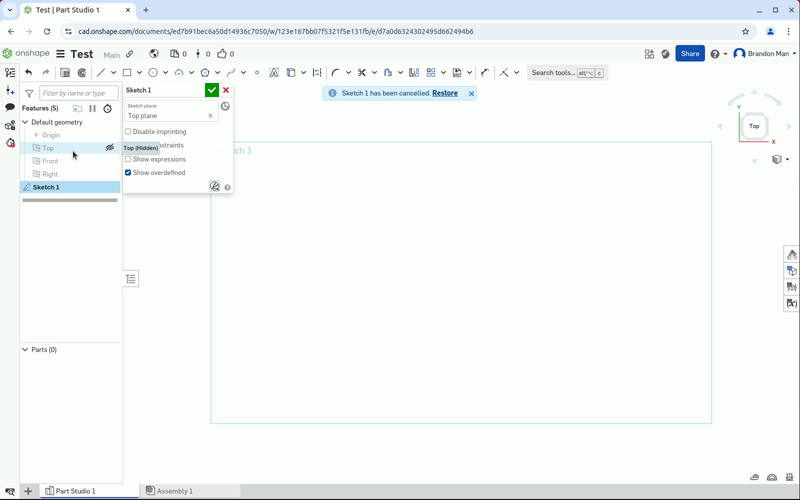
mouse_move(73, 352)
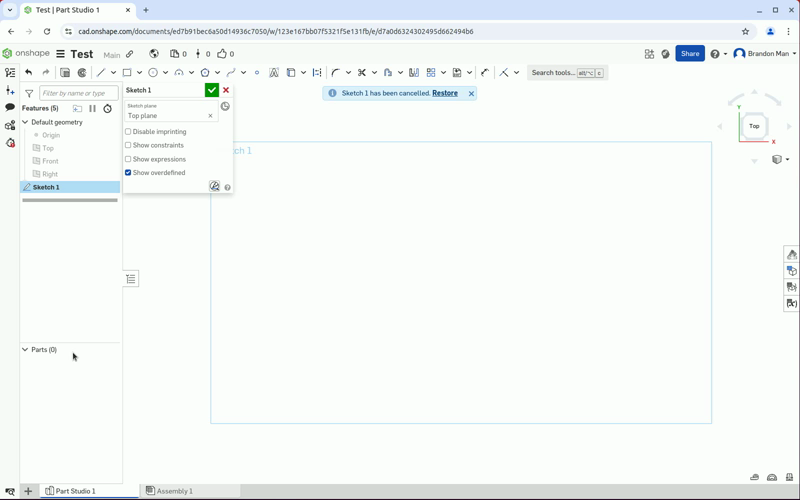
key(y)
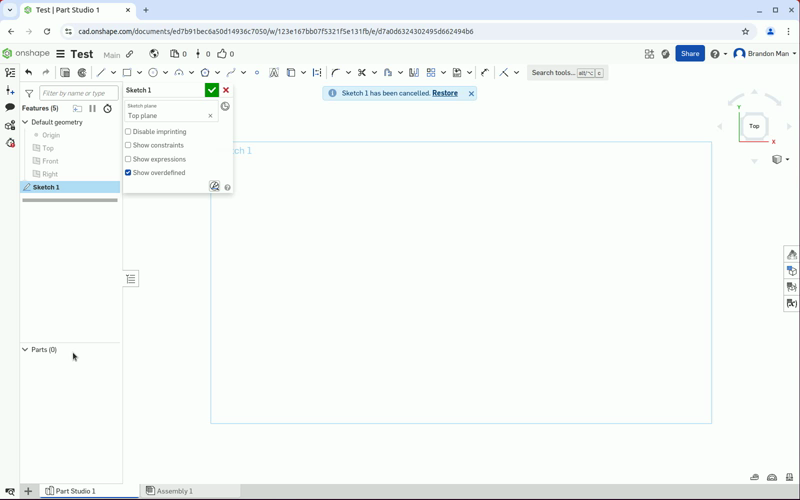
key(l)
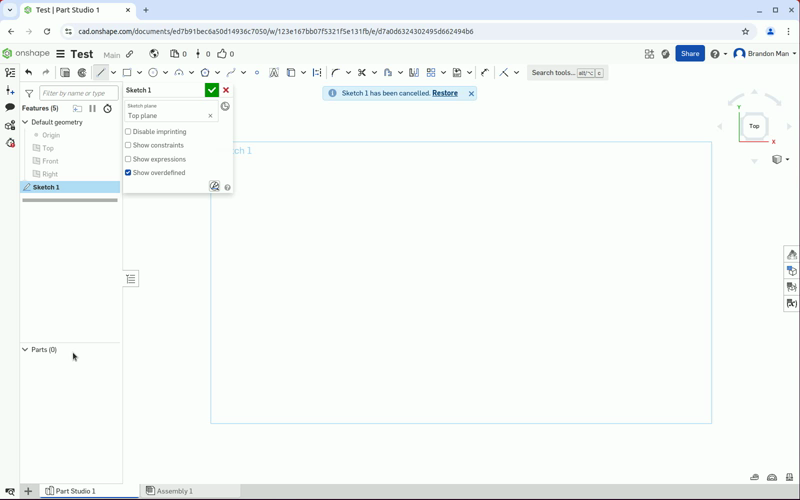
key_down(shift)
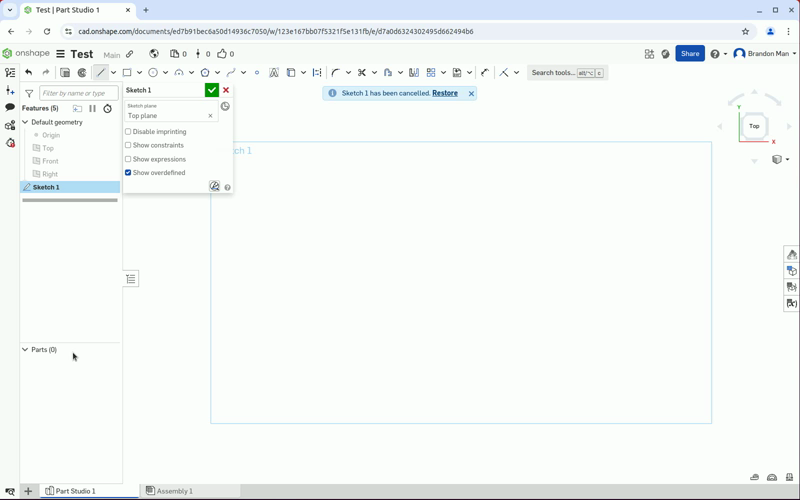
mouse_move(392, 351)
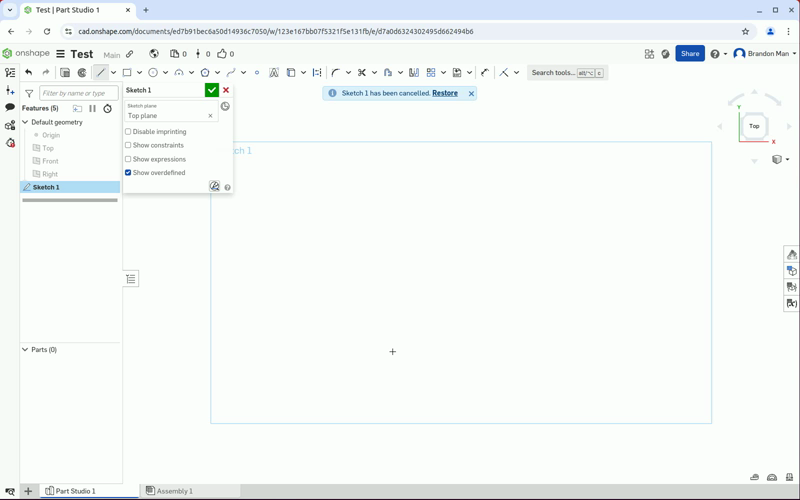
click(392, 351)
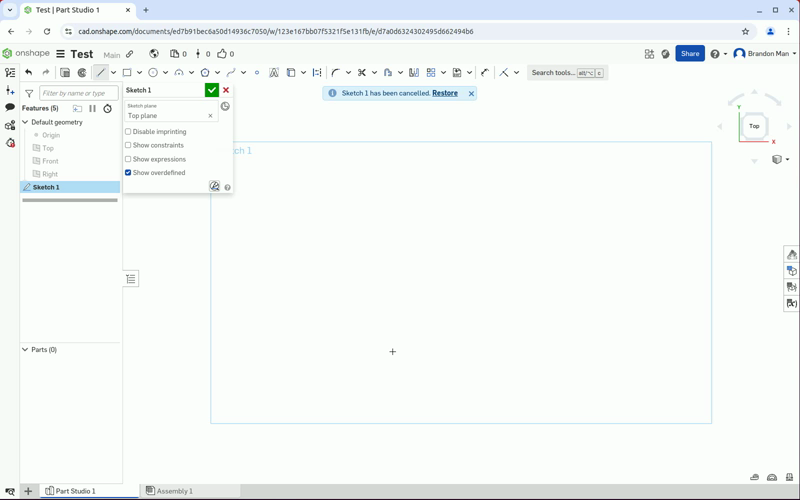
key_up(shift)
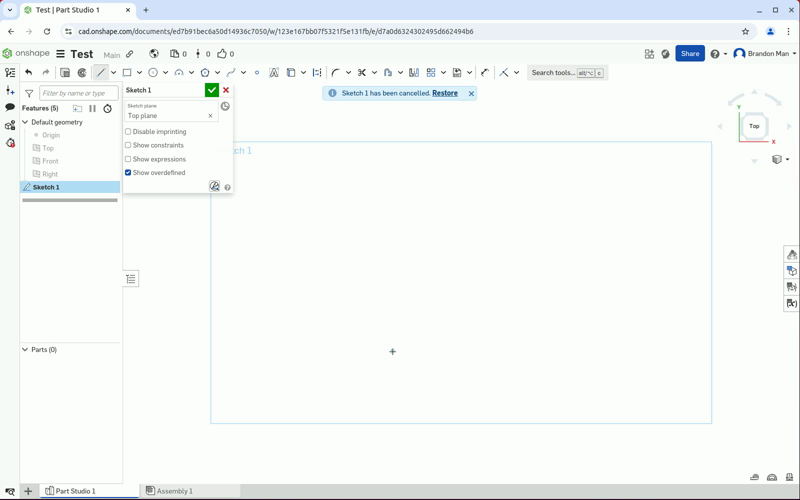
key_down(shift)
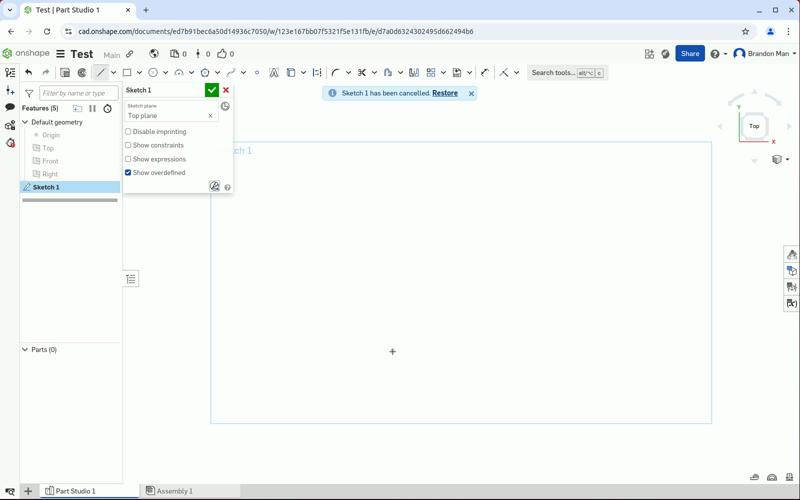
mouse_move(527, 351)
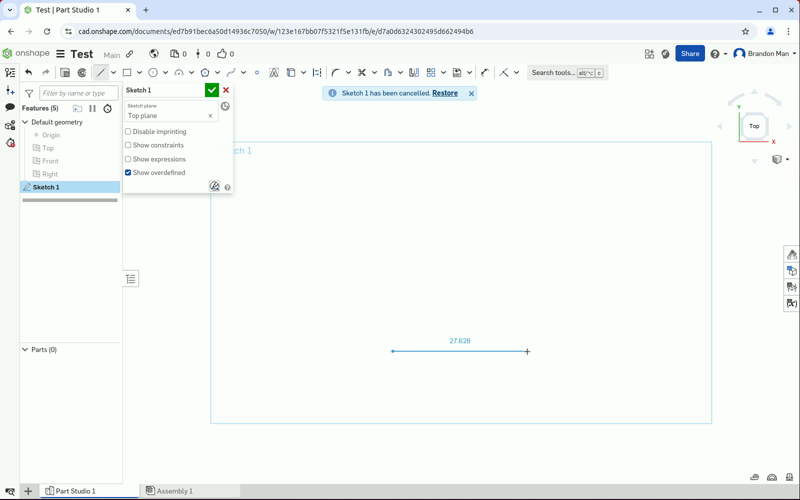
click(527, 351)
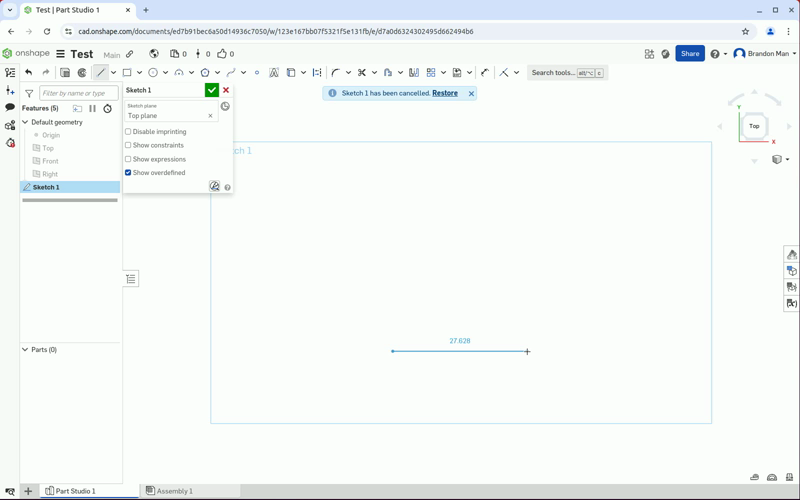
key_up(shift)
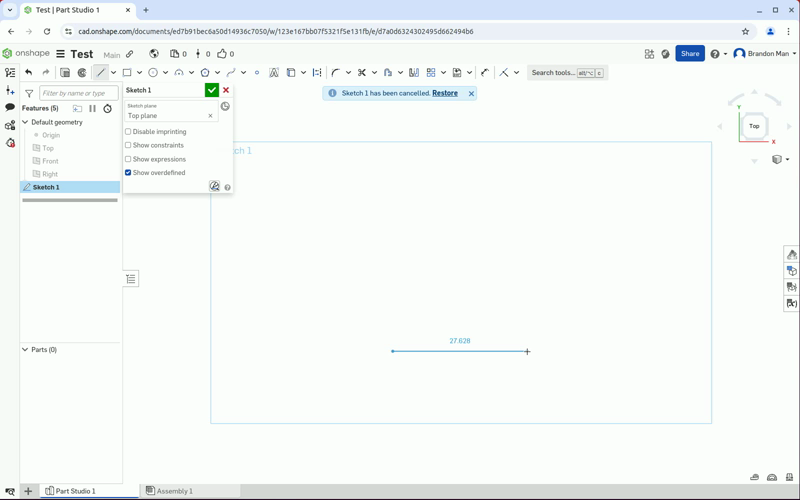
key_down(shift)
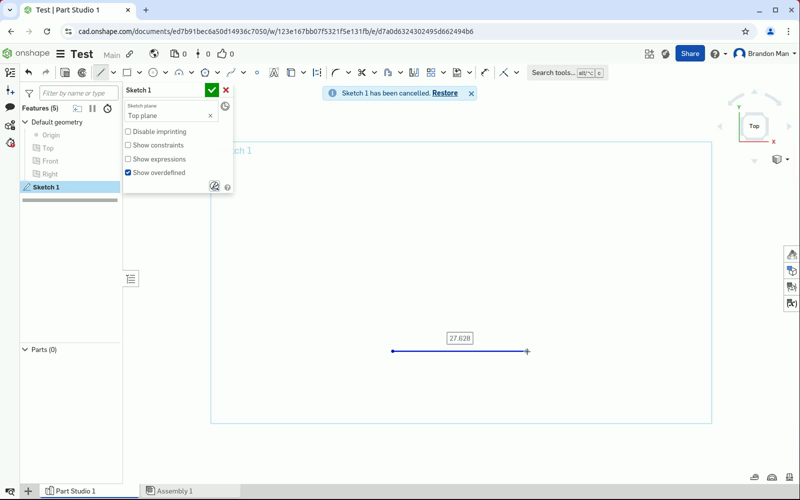
mouse_move(527, 216)
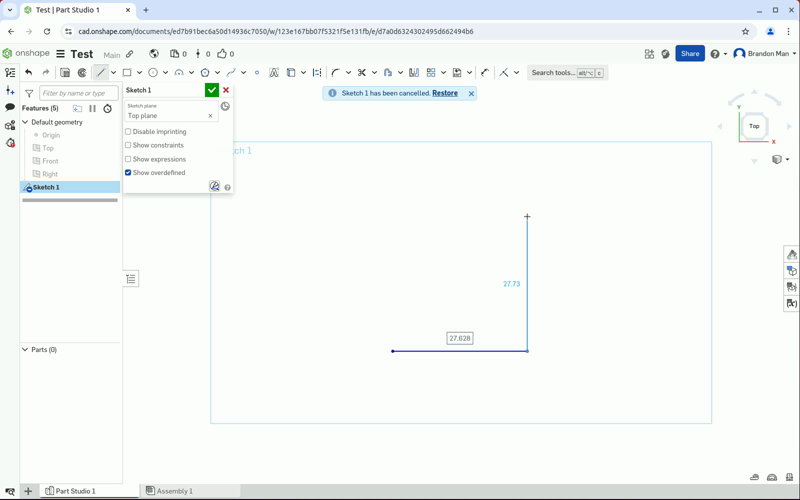
click(527, 216)
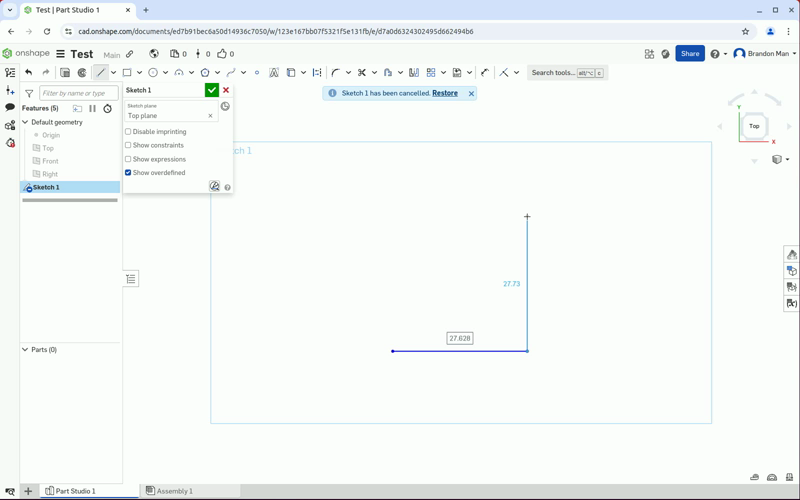
key_up(shift)
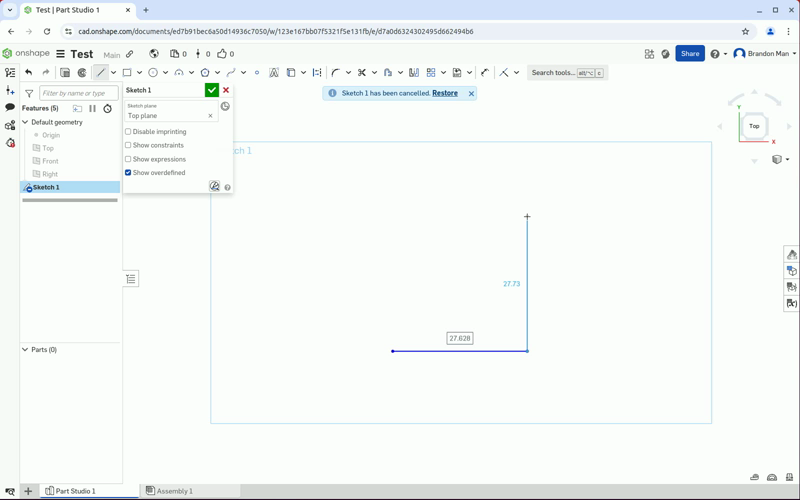
key_down(shift)
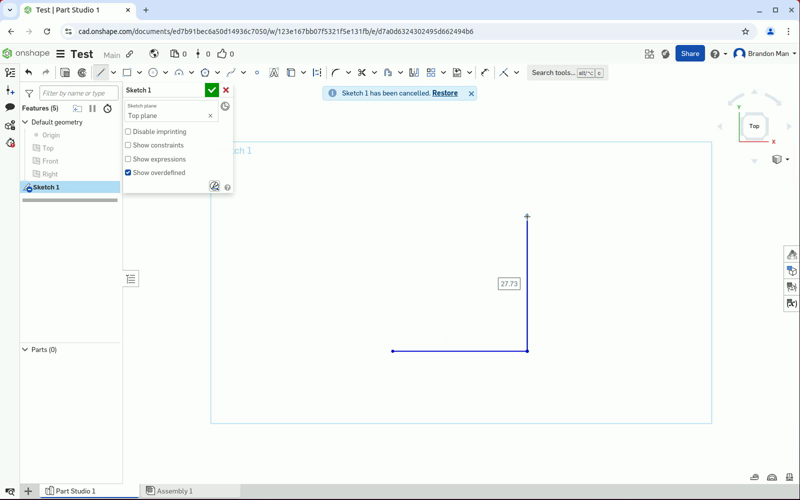
mouse_move(392, 216)
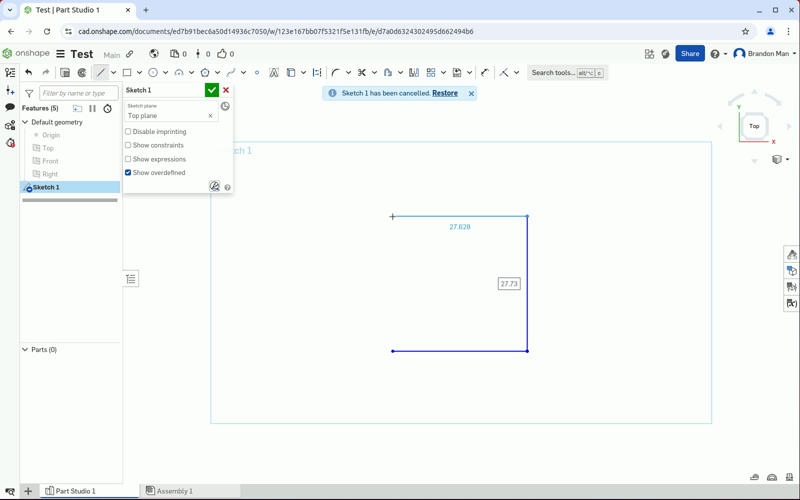
click(392, 216)
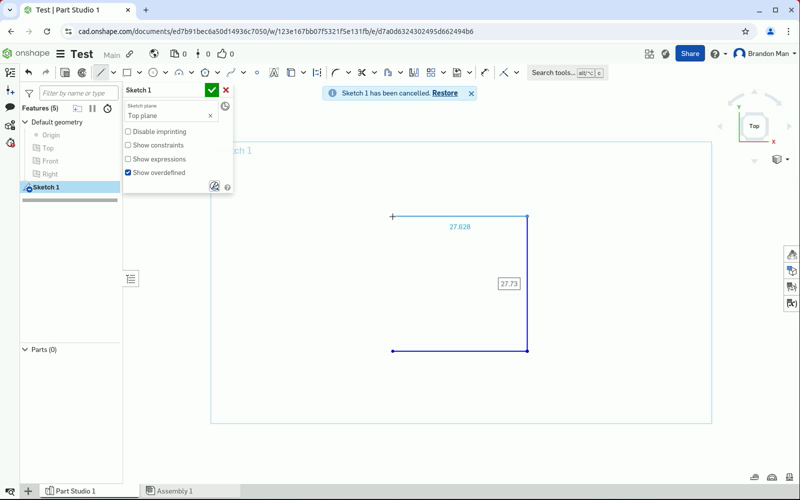
key_up(shift)
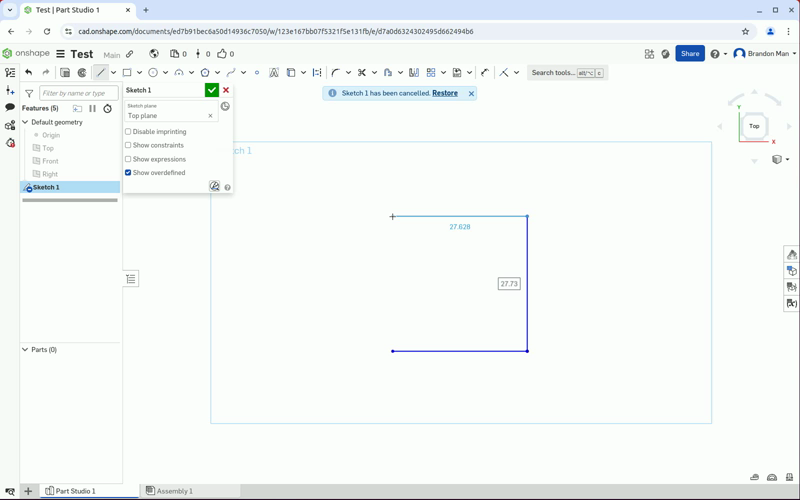
key_down(shift)
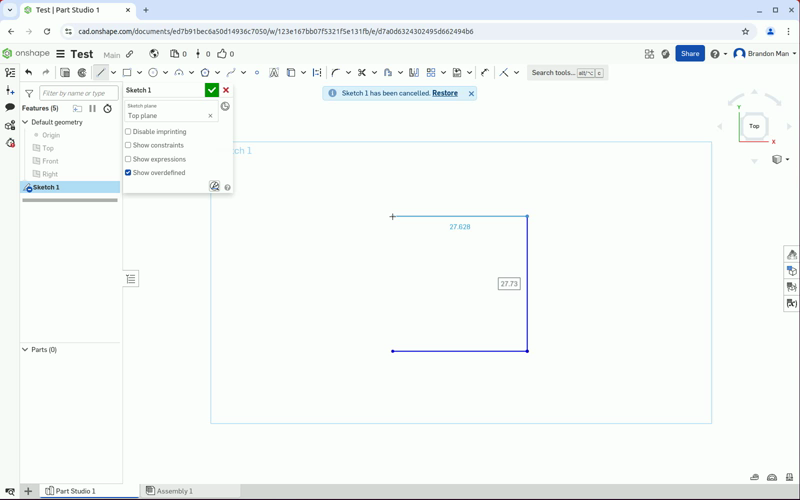
mouse_move(392, 351)
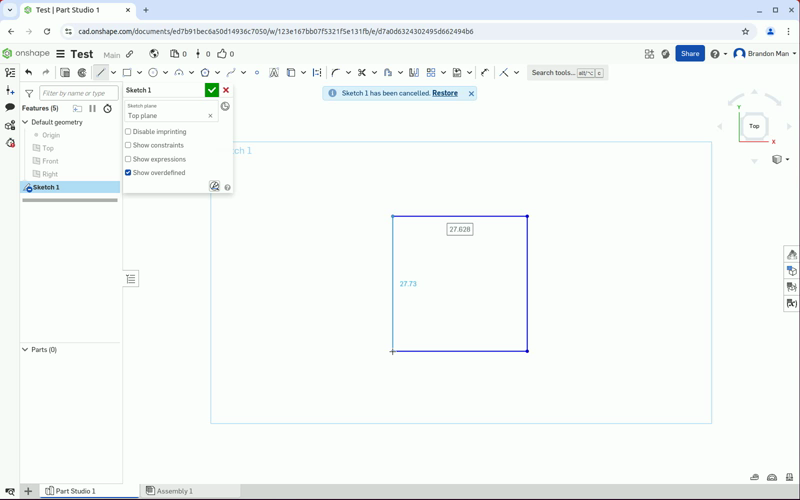
key_up(shift)
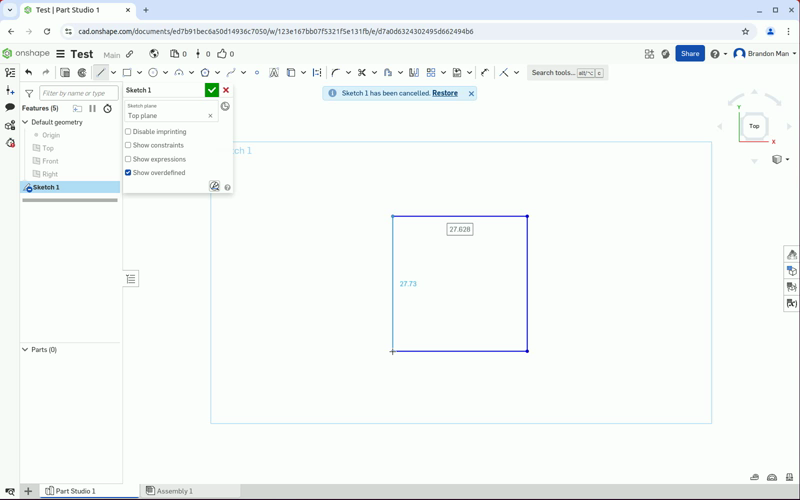
click(392, 351)
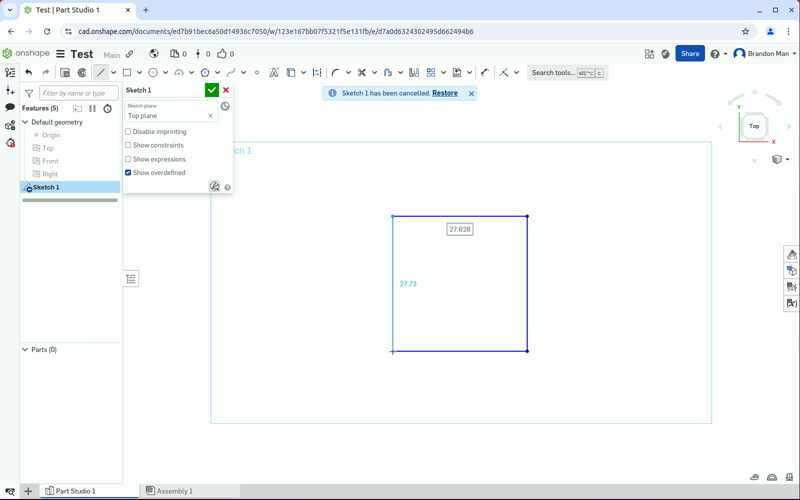
key(esc)
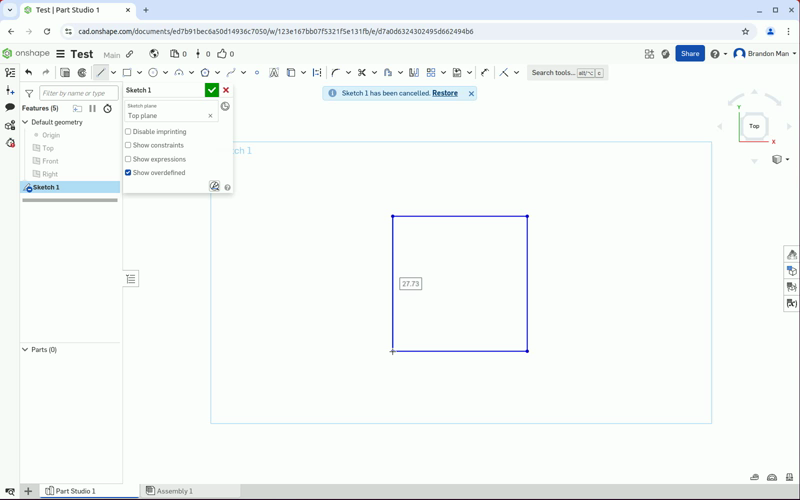
key(c)
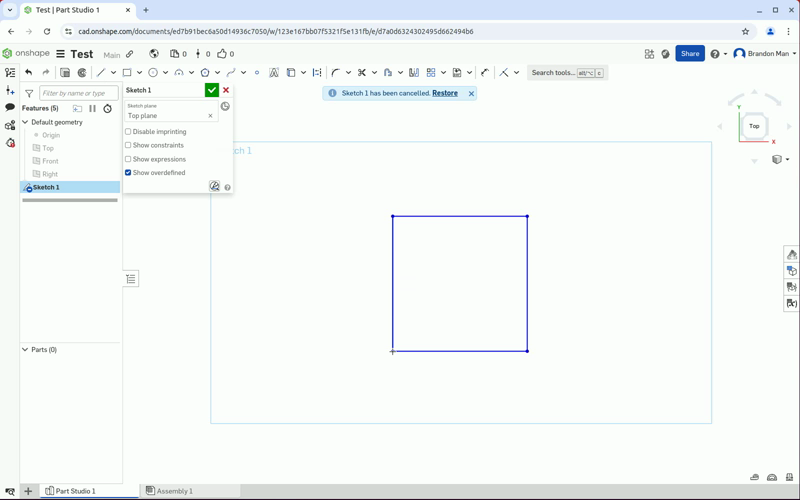
key_down(shift)
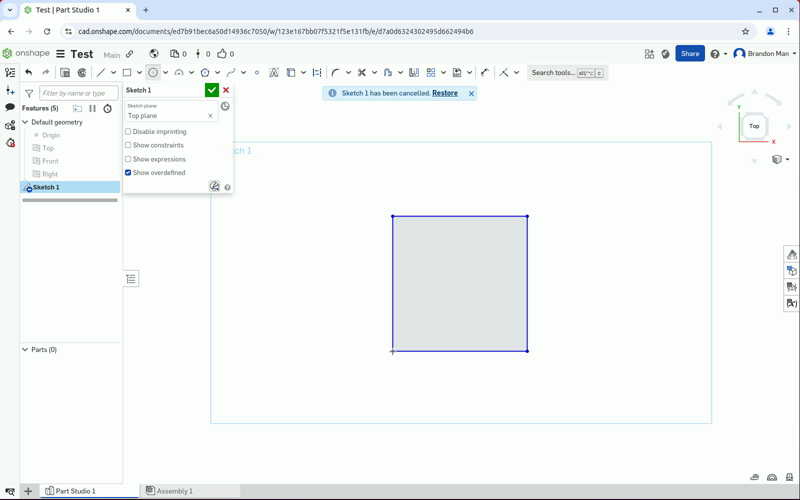
mouse_move(460, 282)
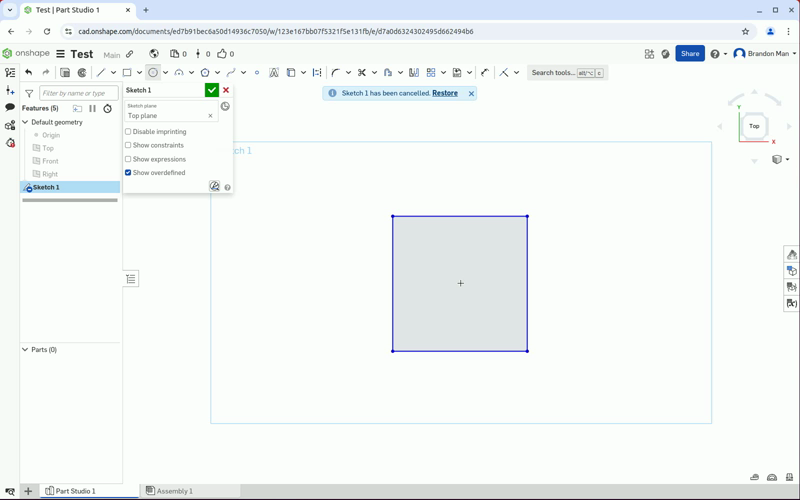
click(460, 282)
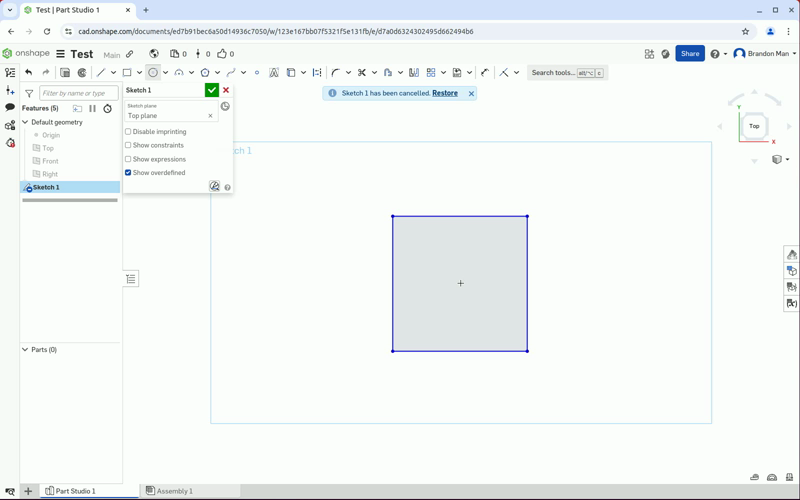
key_up(shift)
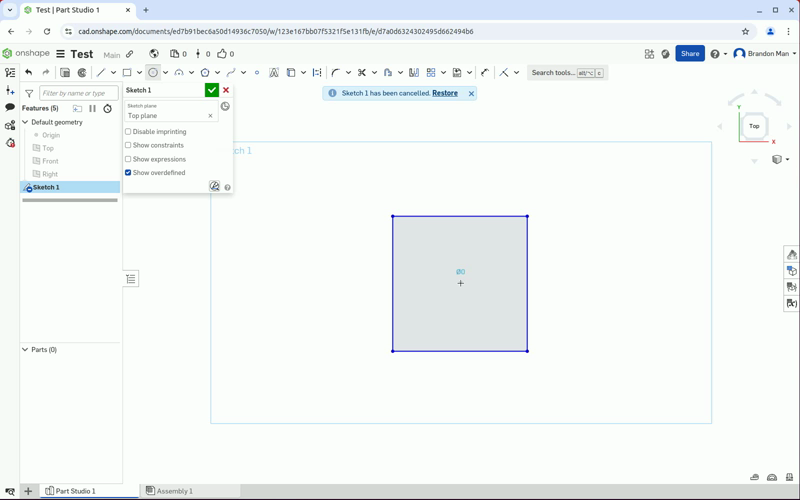
mouse_move(506, 282)
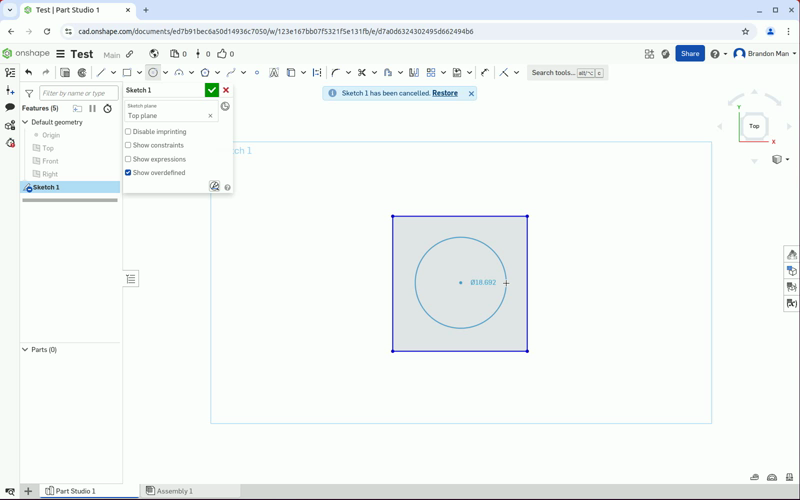
click(506, 282)
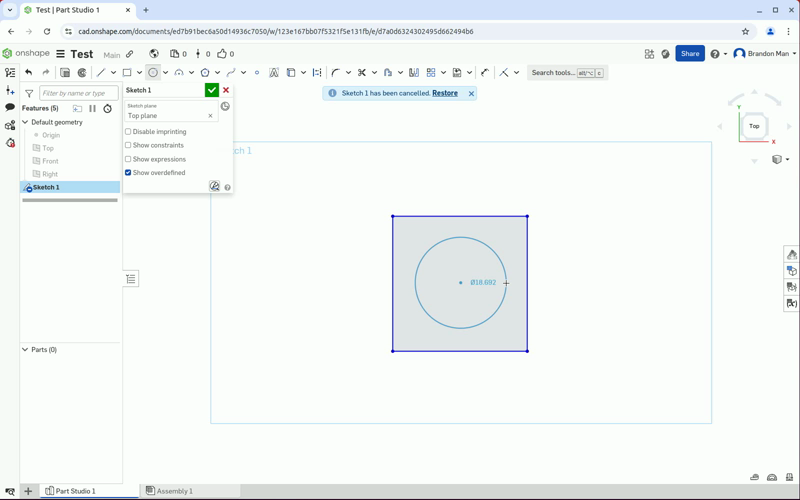
key(esc)
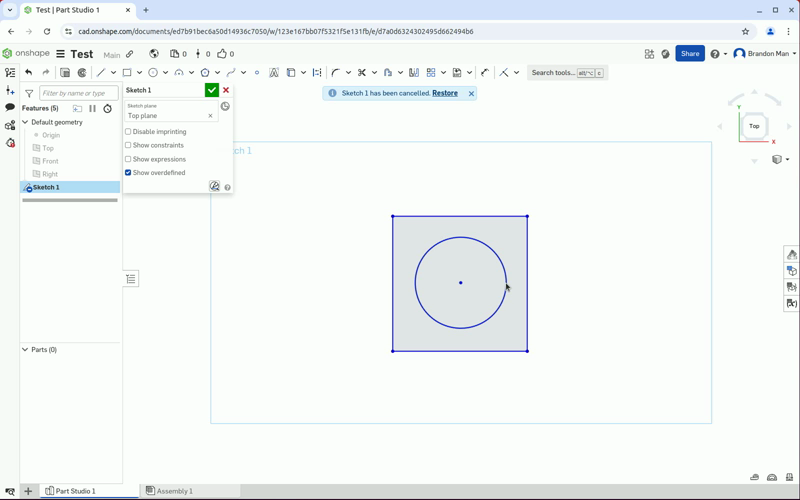
mouse_move(512, 341)
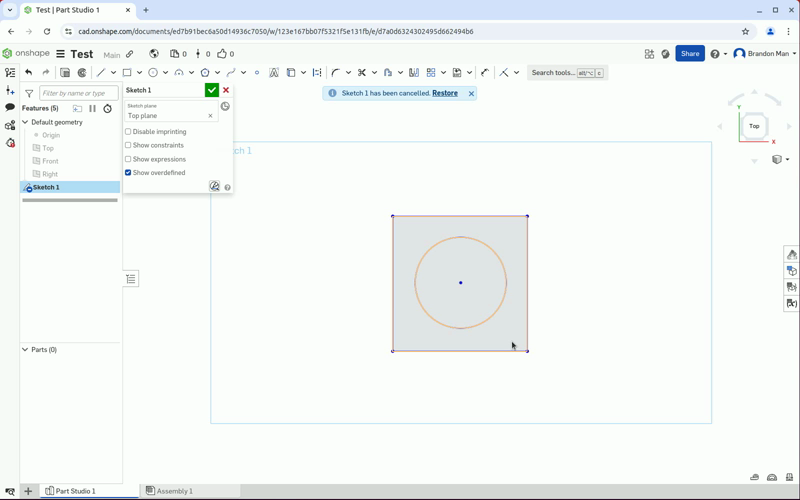
click(512, 341)
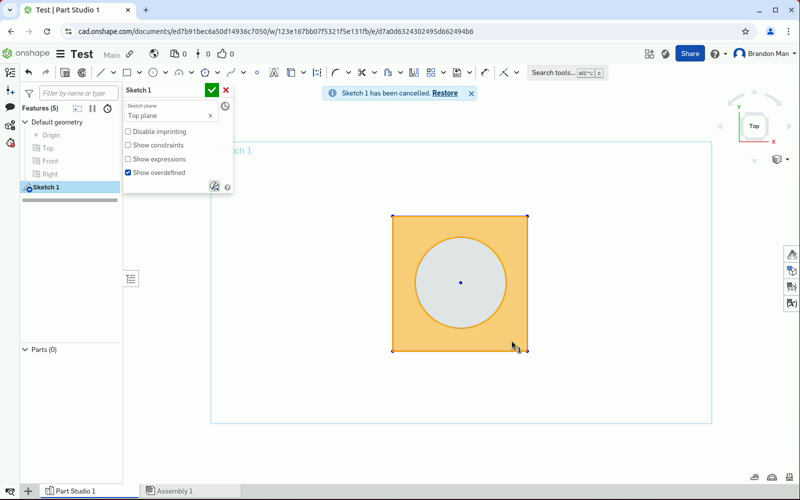
mouse_move(73, 352)
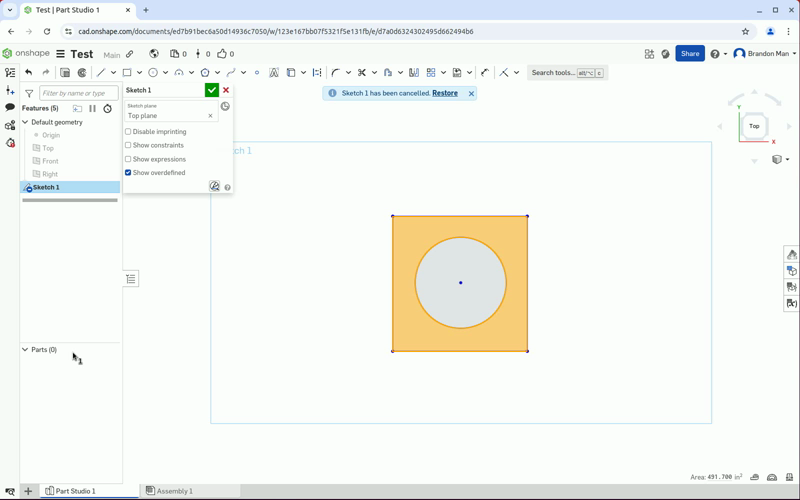
key(shift+y)
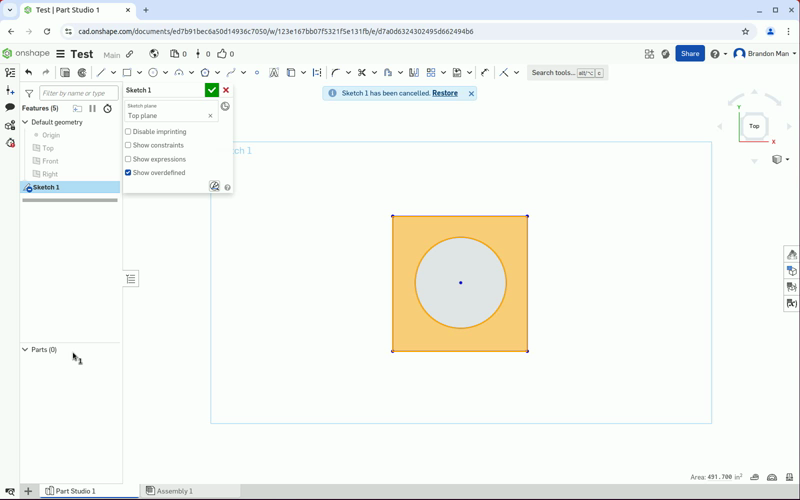
key(shift+e)
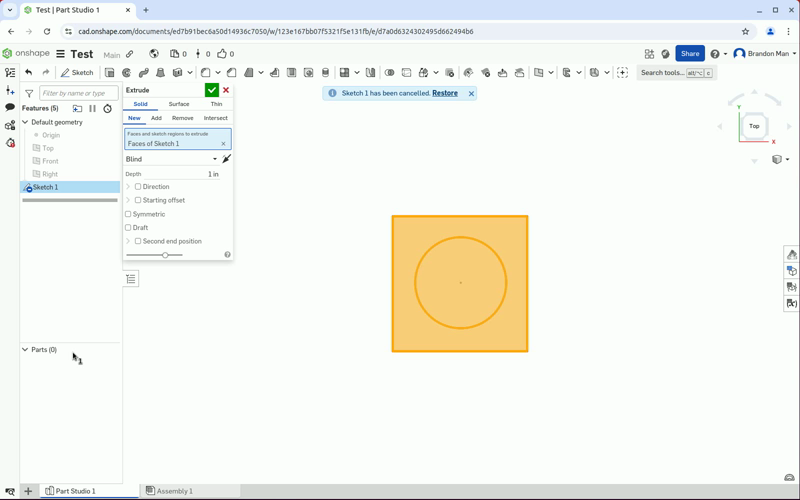
mouse_move(143, 106)
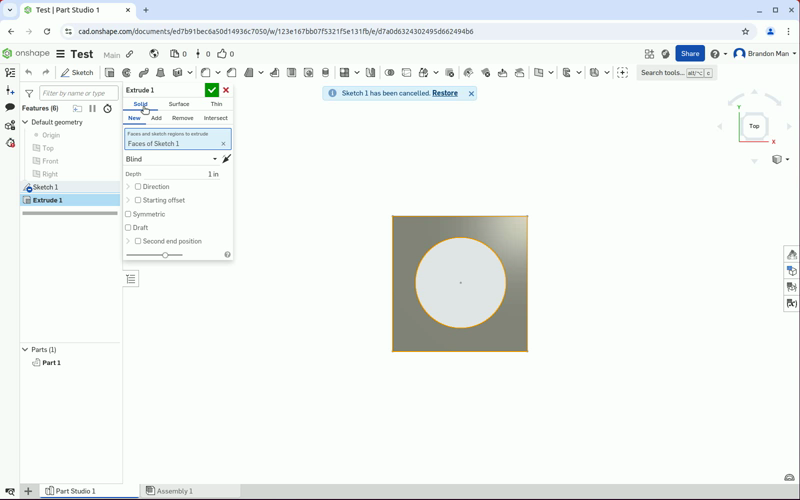
click(143, 106)
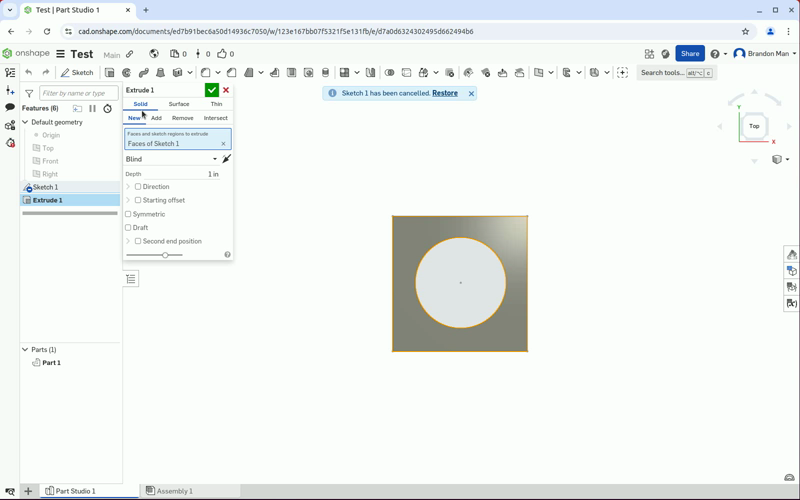
mouse_move(137, 120)
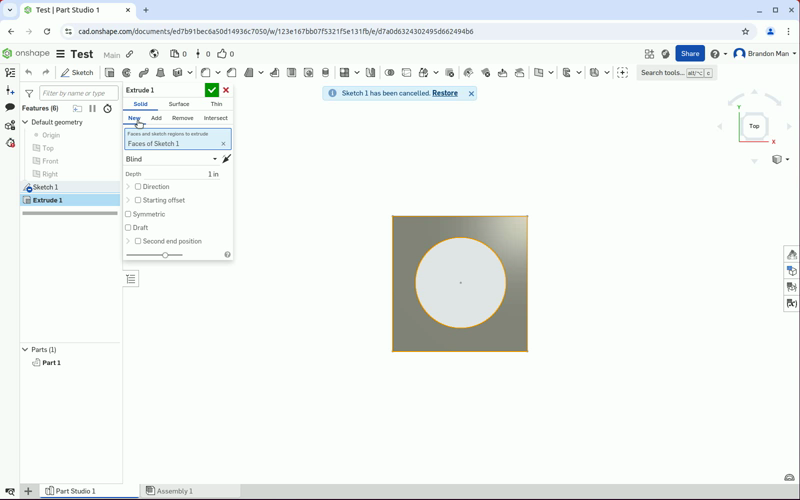
click(137, 120)
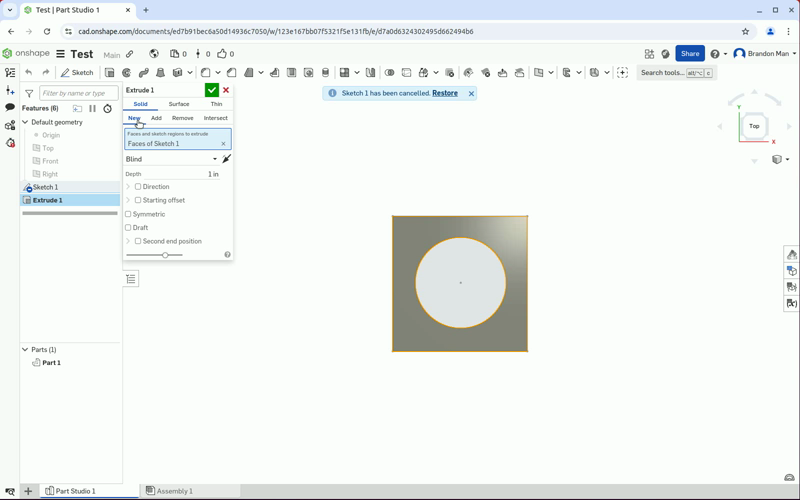
key(tab, 4)
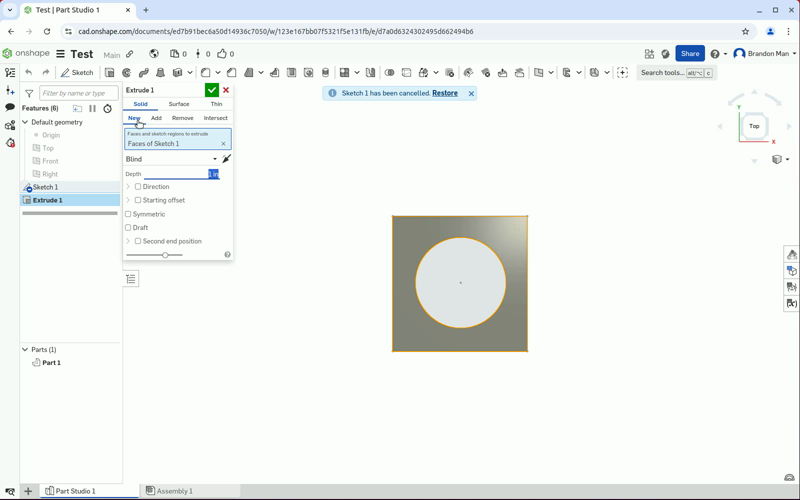
text(23.108)
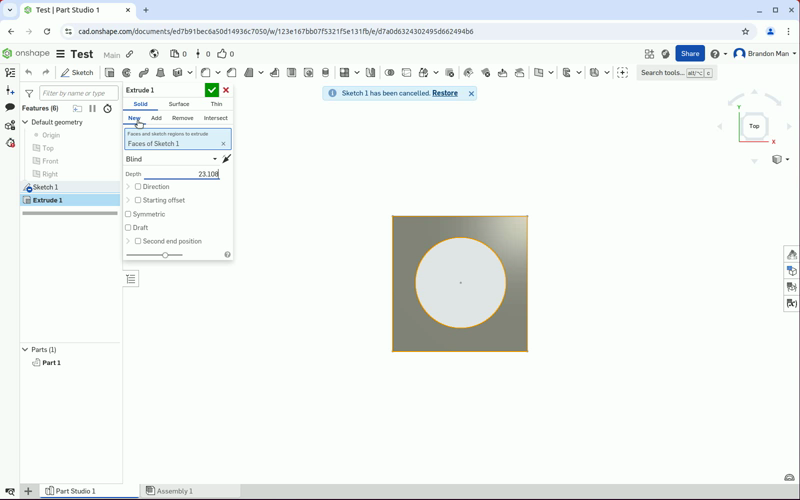
key(enter)
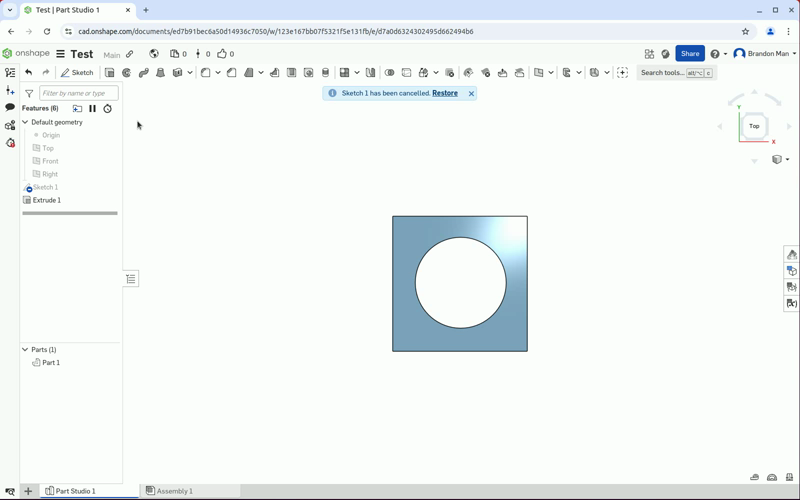
key(shift+h)
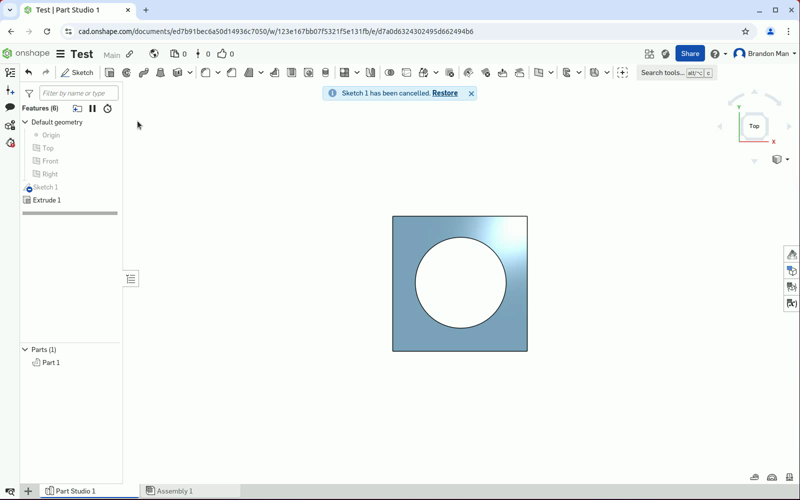
key(shift+h)
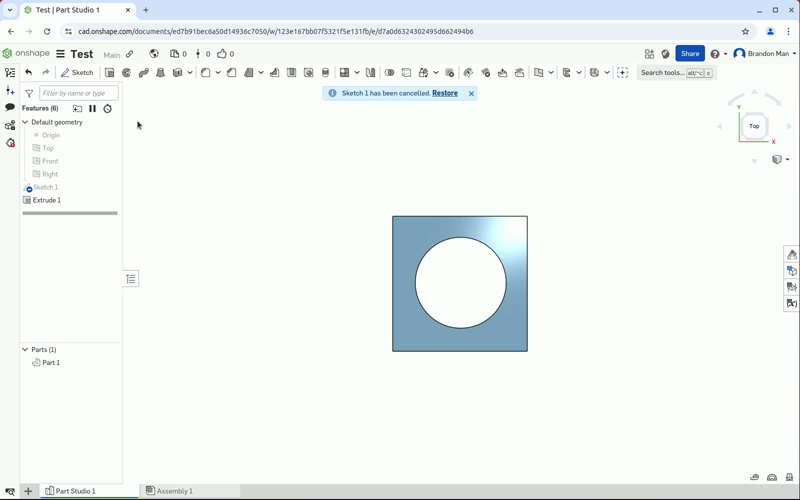
mouse_move(73, 189)
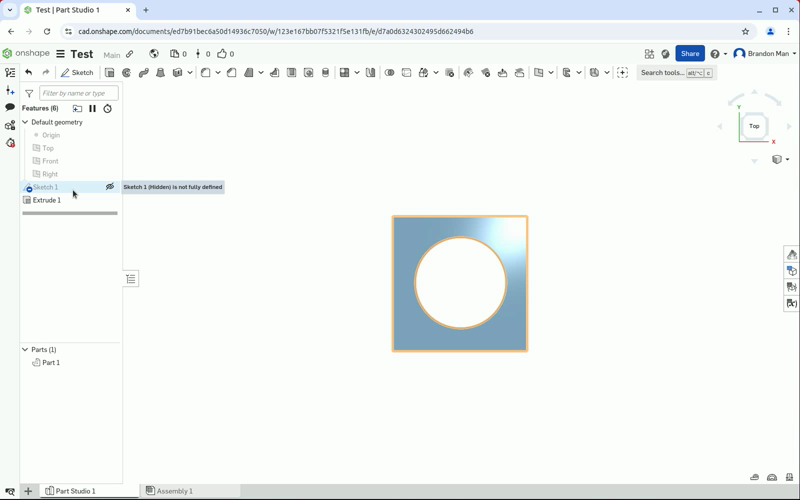
click(73, 189)
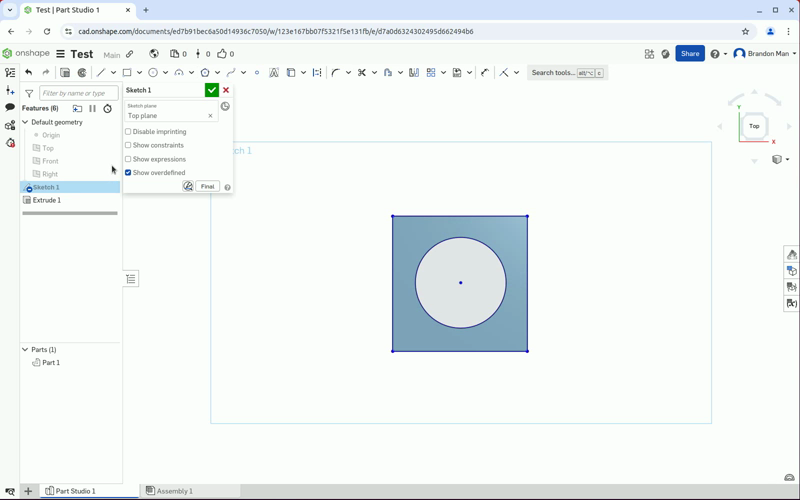
mouse_move(229, 92)
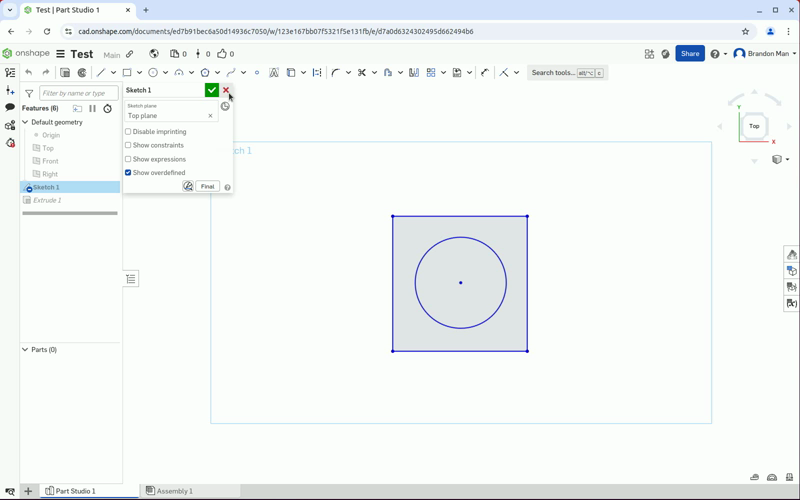
click(229, 92)
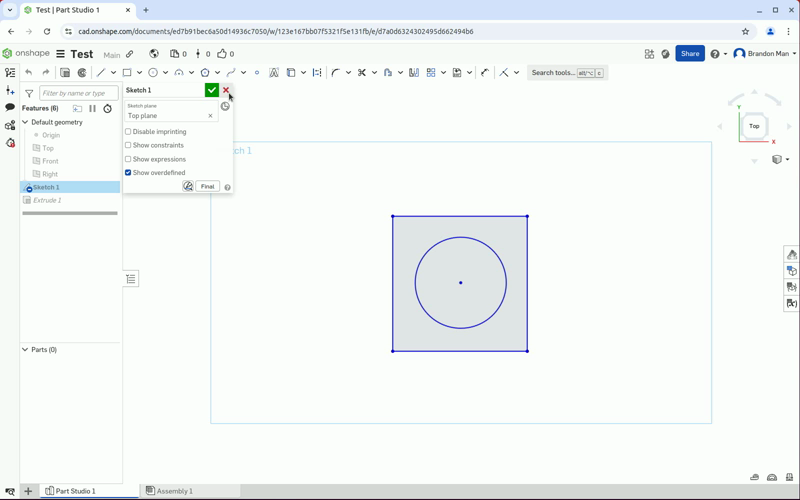
key(shift+s)
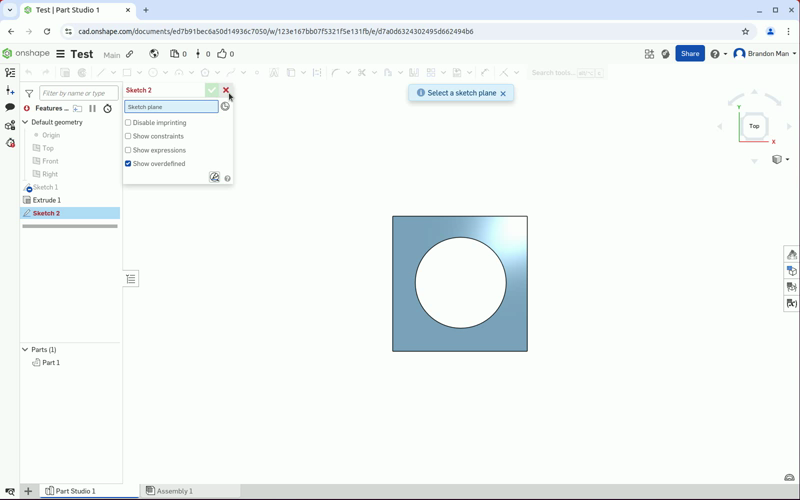
mouse_move(73, 150)
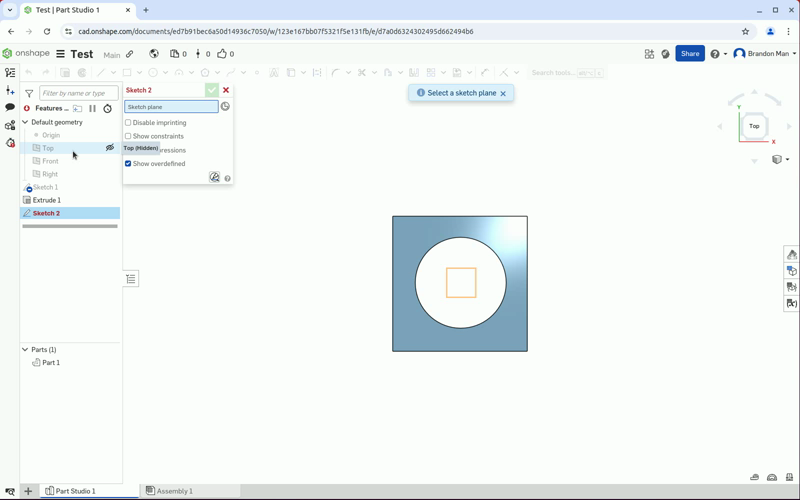
click(73, 150)
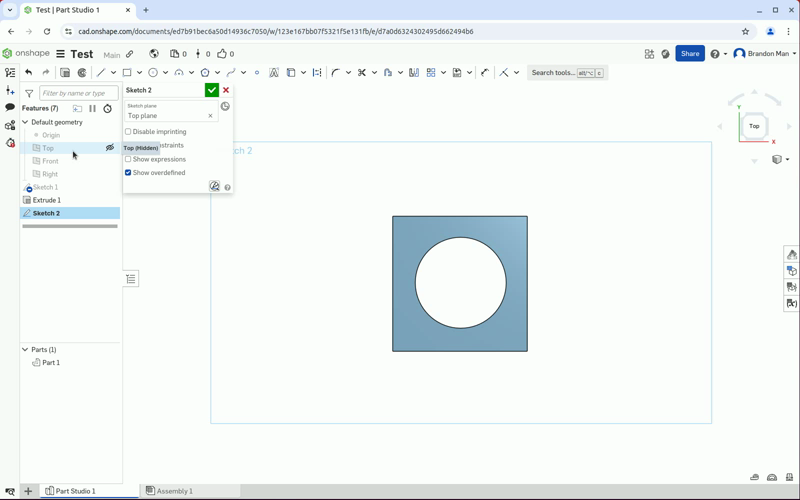
mouse_move(73, 352)
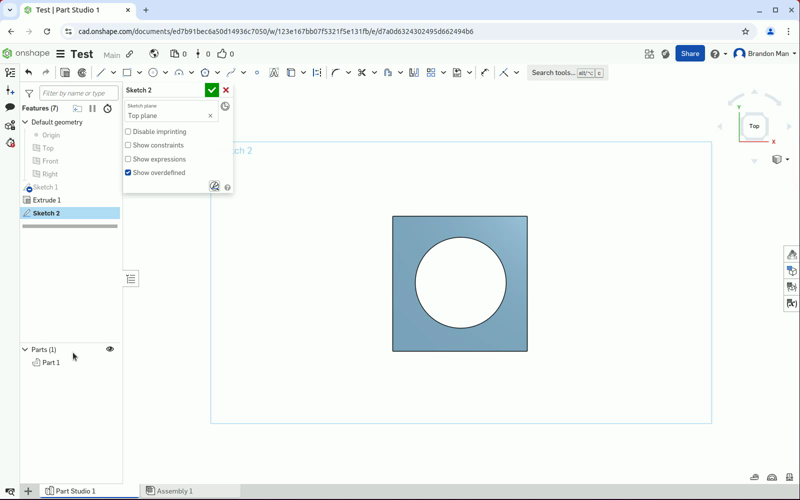
key(y)
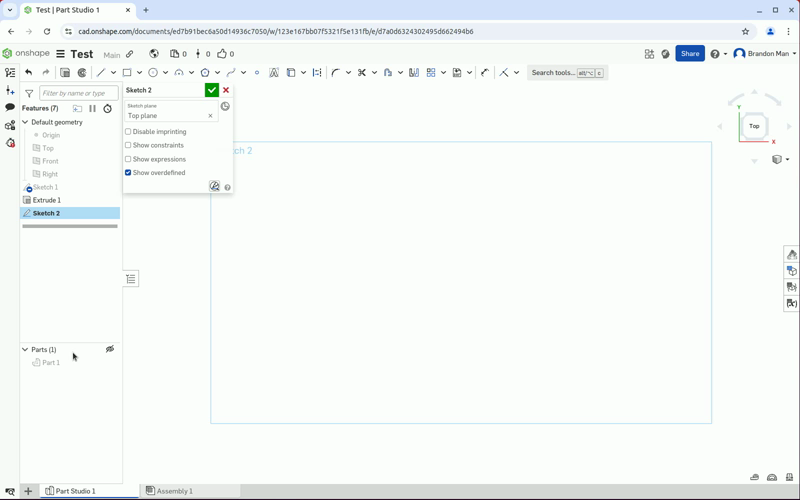
key(c)
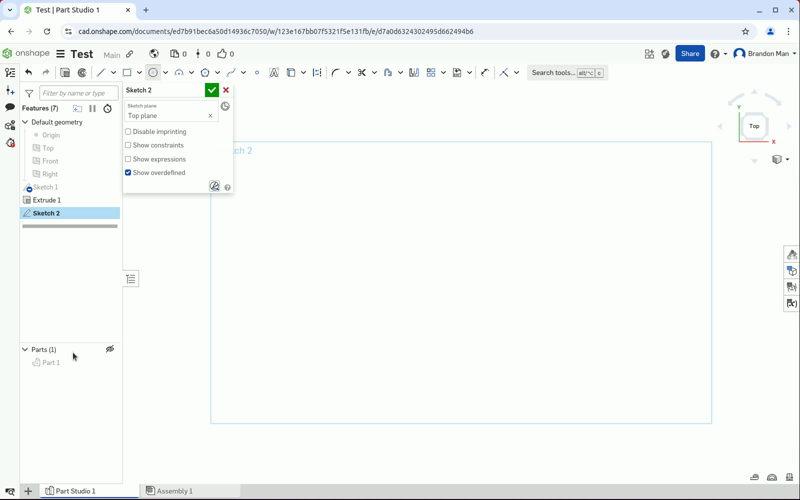
key_down(shift)
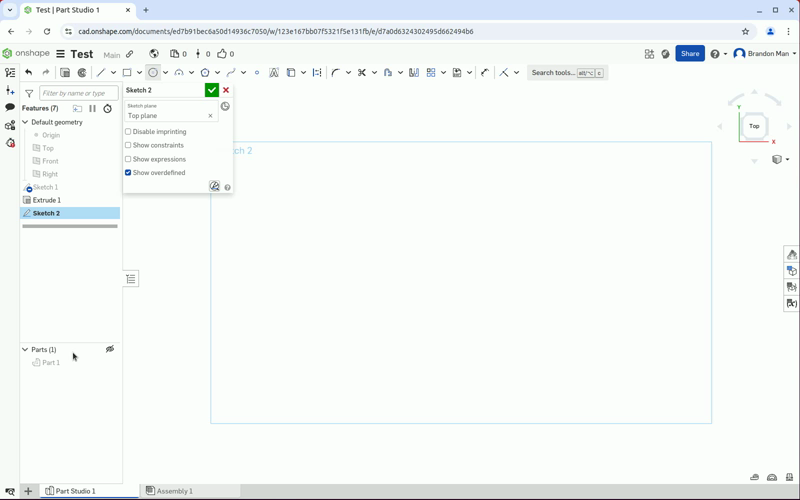
mouse_move(461, 282)
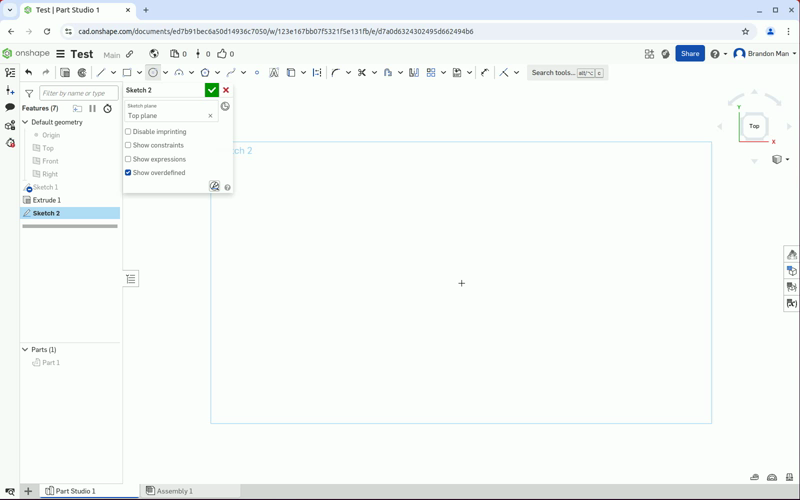
click(461, 282)
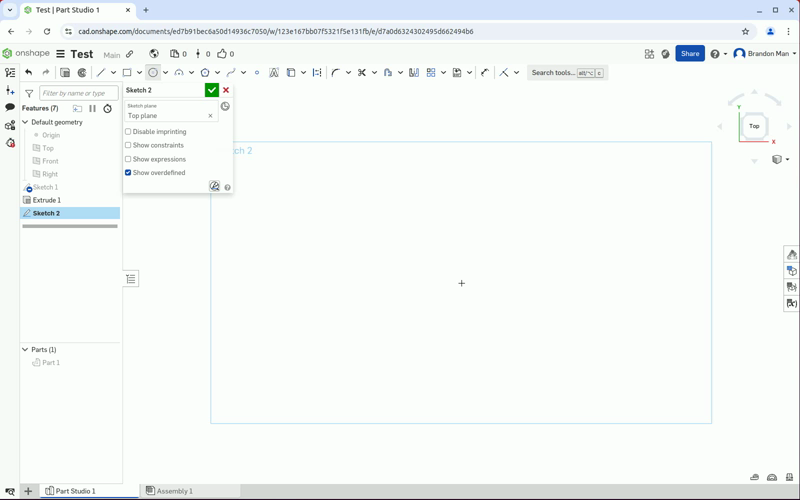
key_up(shift)
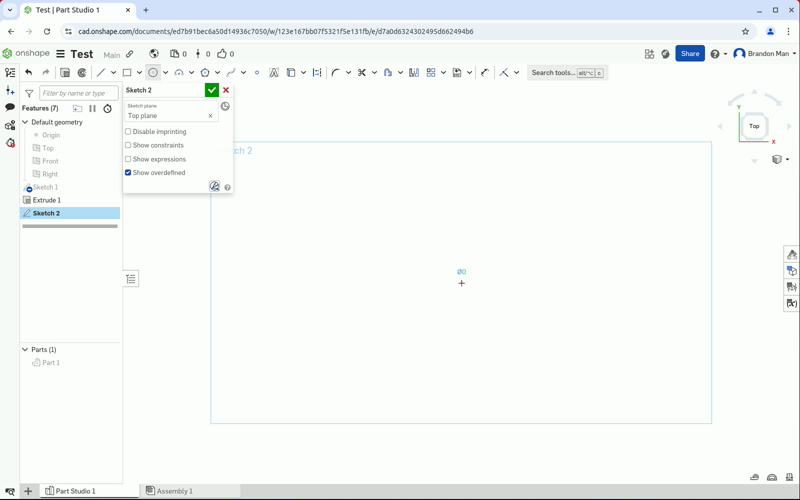
mouse_move(507, 282)
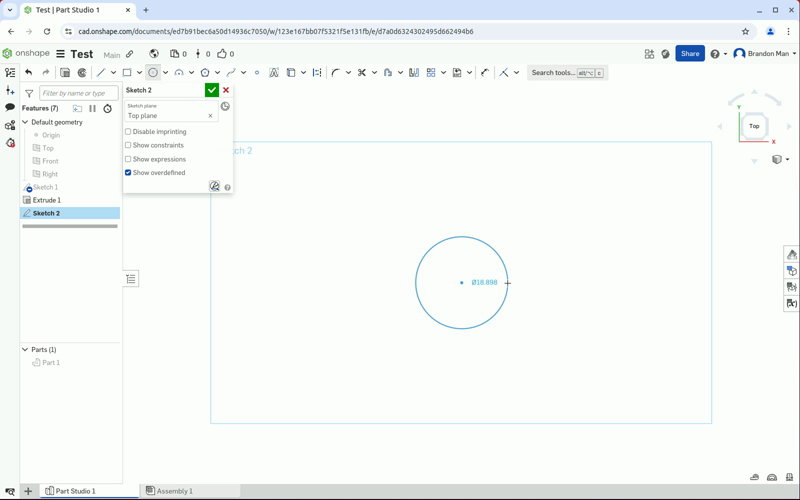
click(507, 282)
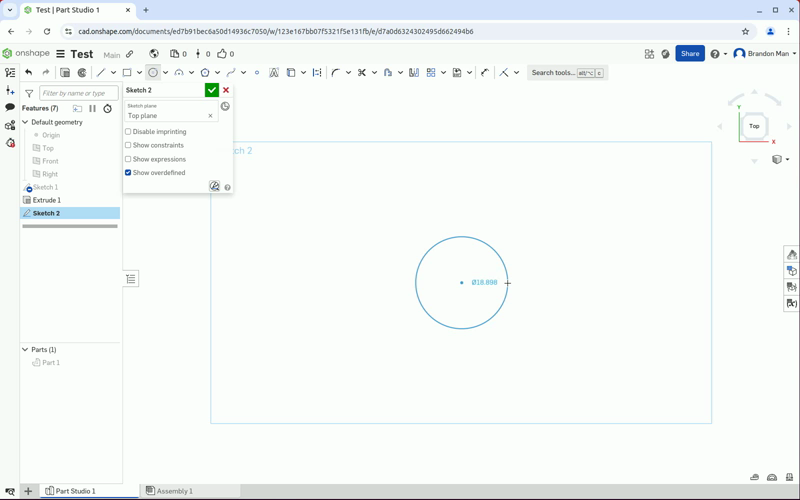
key(esc)
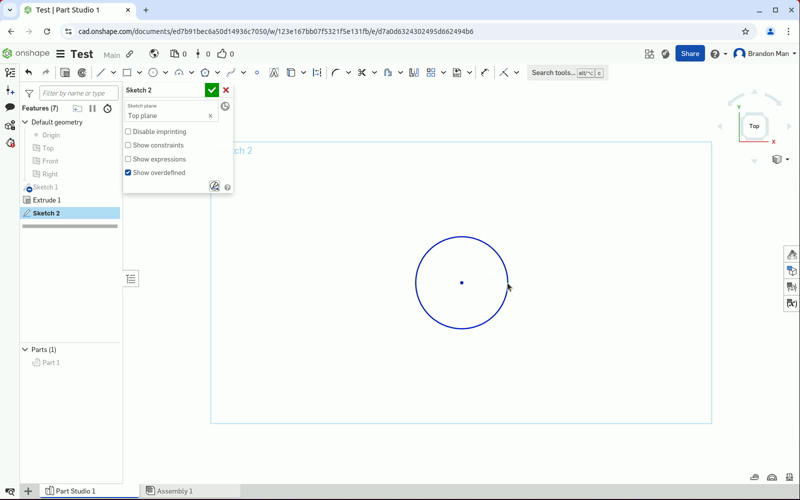
mouse_move(454, 281)
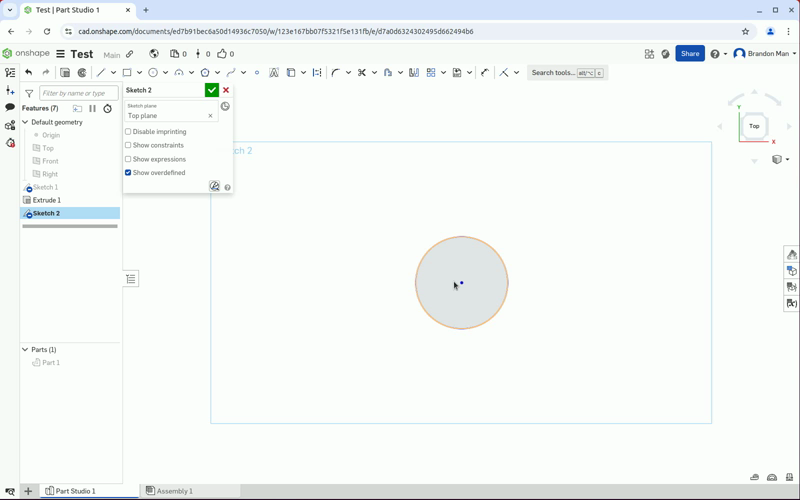
click(454, 281)
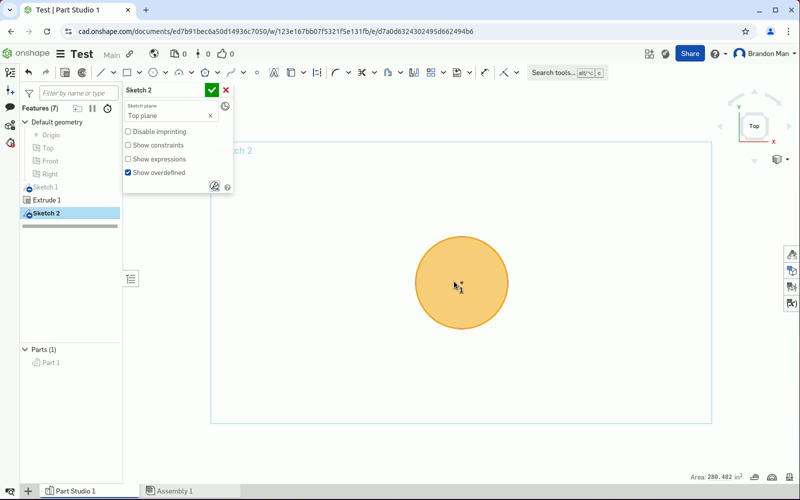
mouse_move(73, 352)
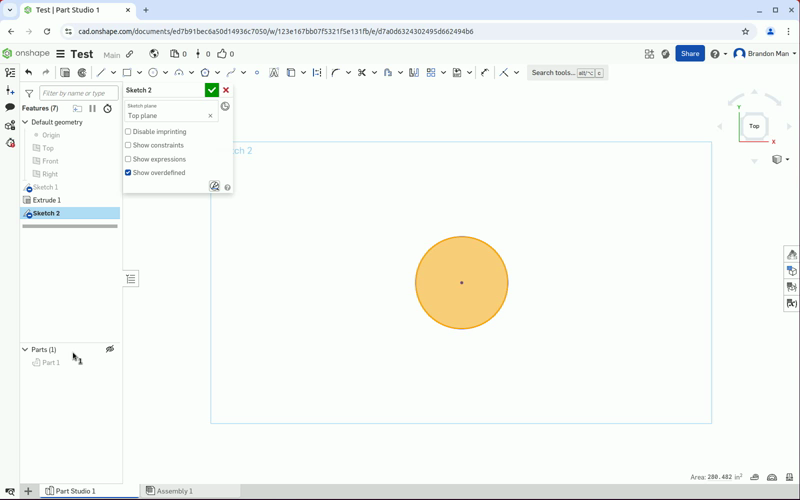
key(shift+y)
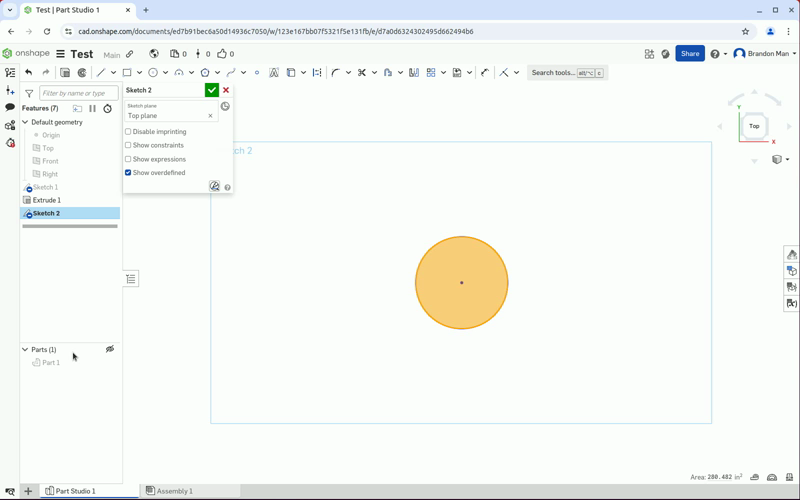
key(shift+e)
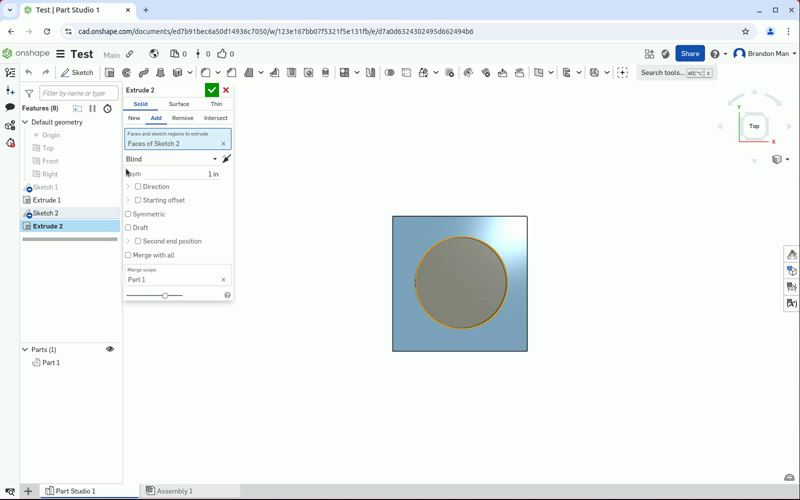
mouse_move(143, 106)
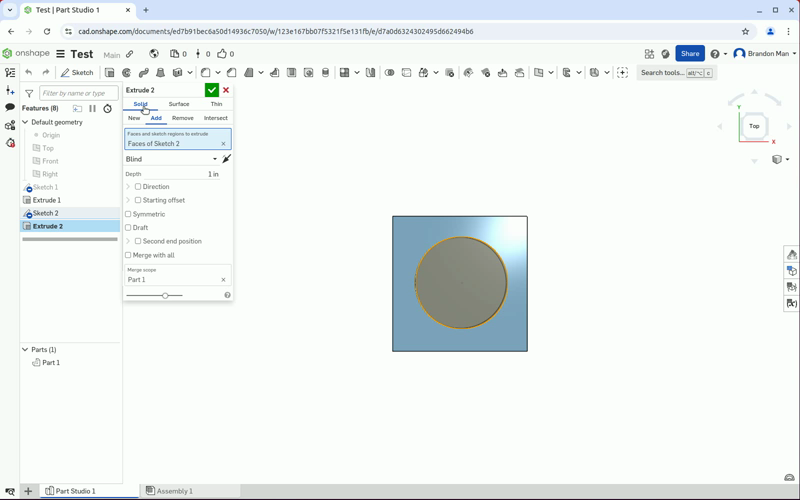
click(143, 106)
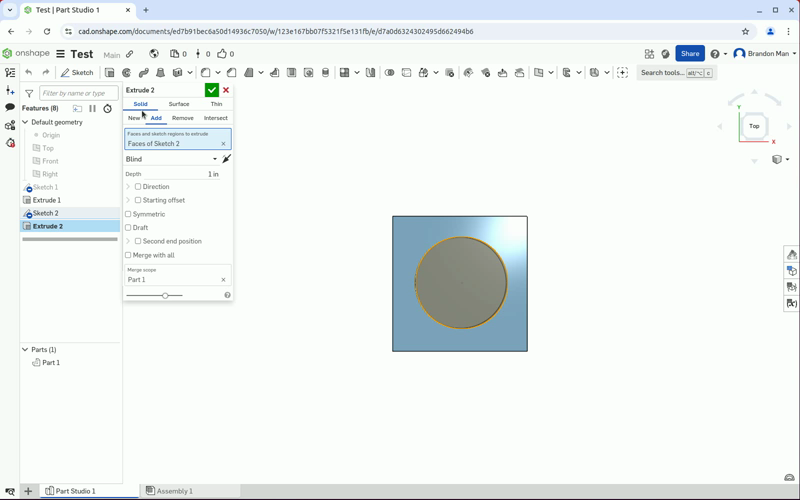
mouse_move(137, 120)
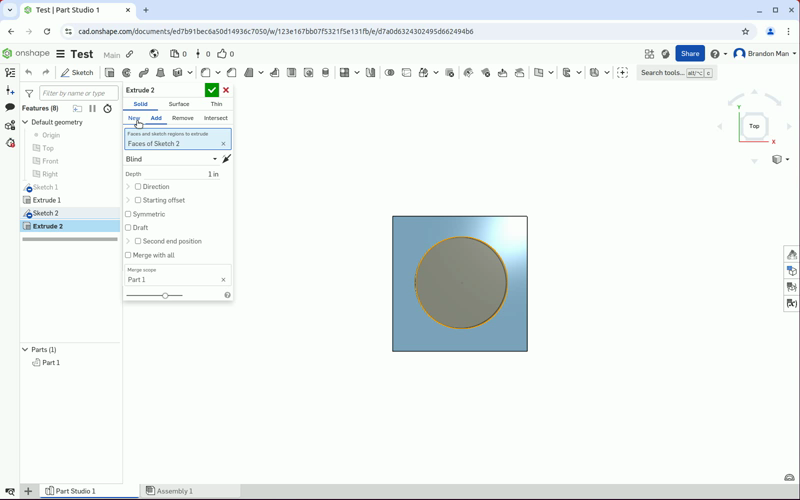
click(137, 120)
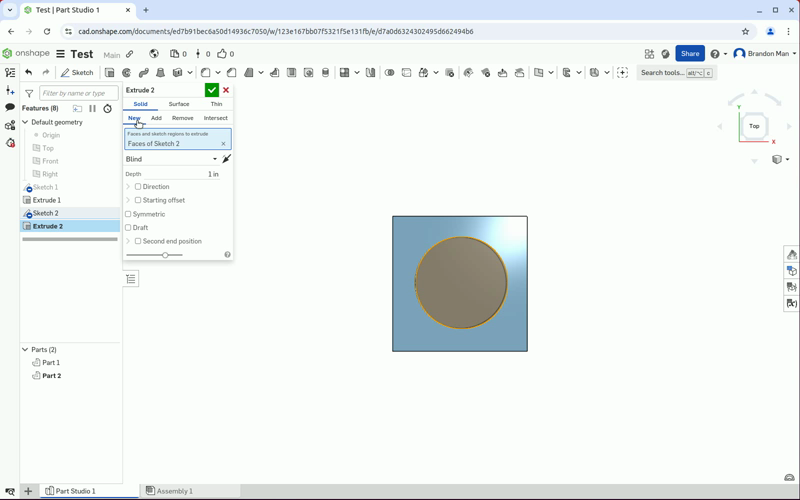
key(tab, 4)
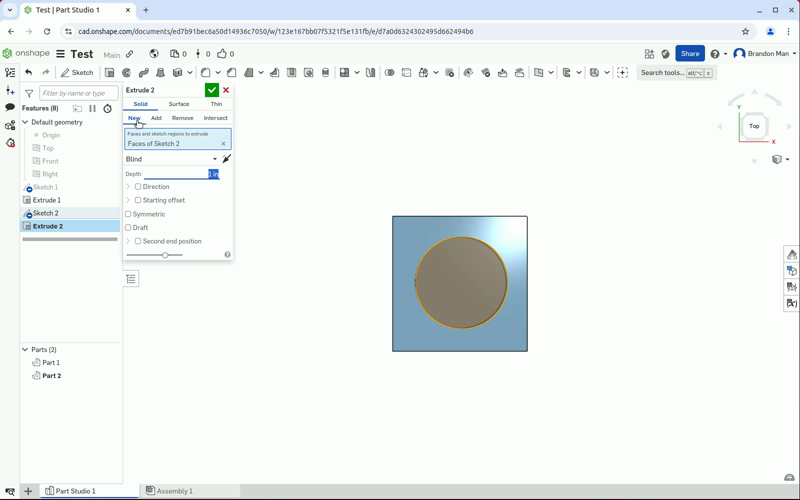
text(23.108)
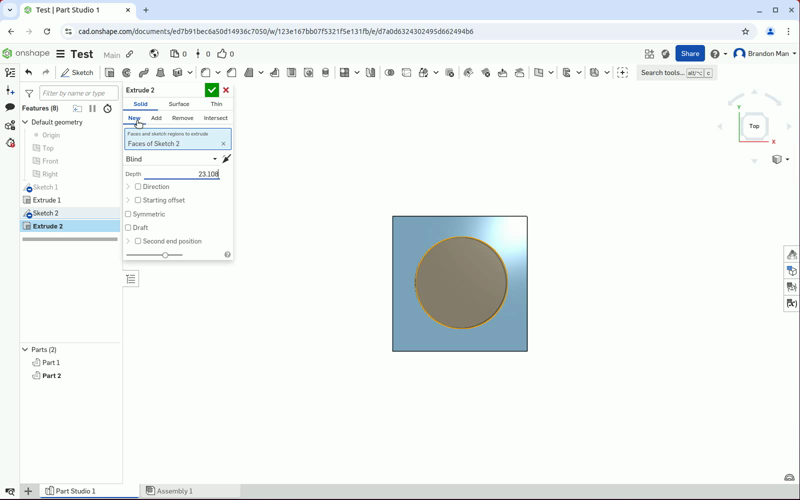
key(enter)
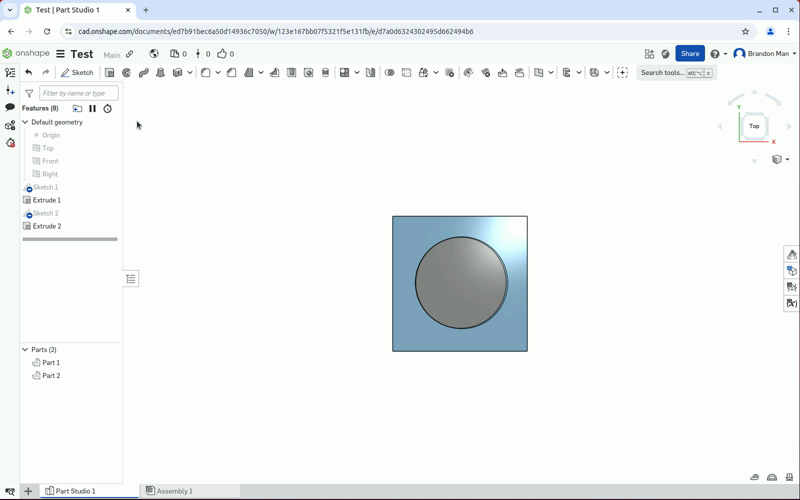
key(shift+h)
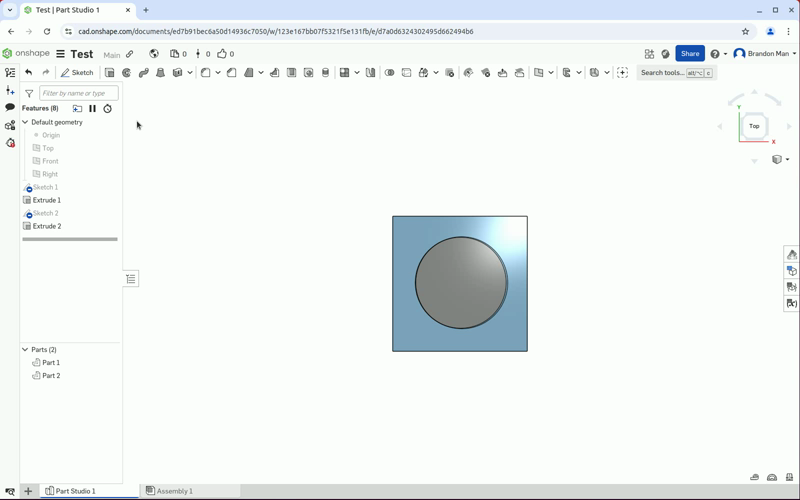
key(shift+h)
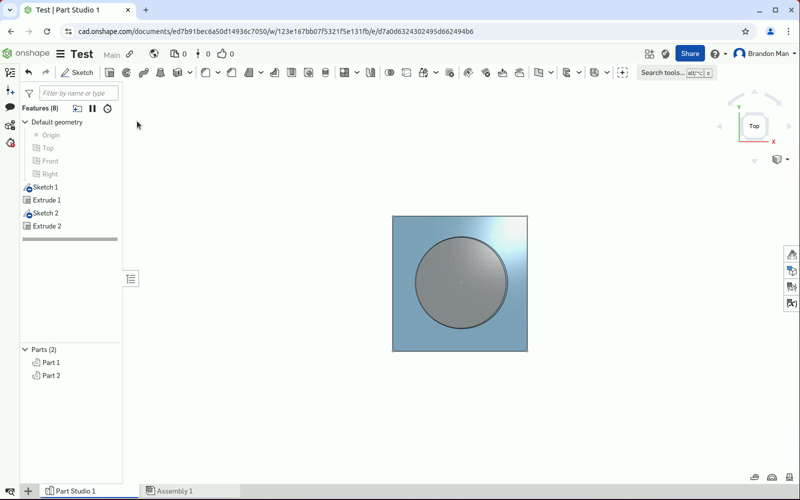
key(shift+7)
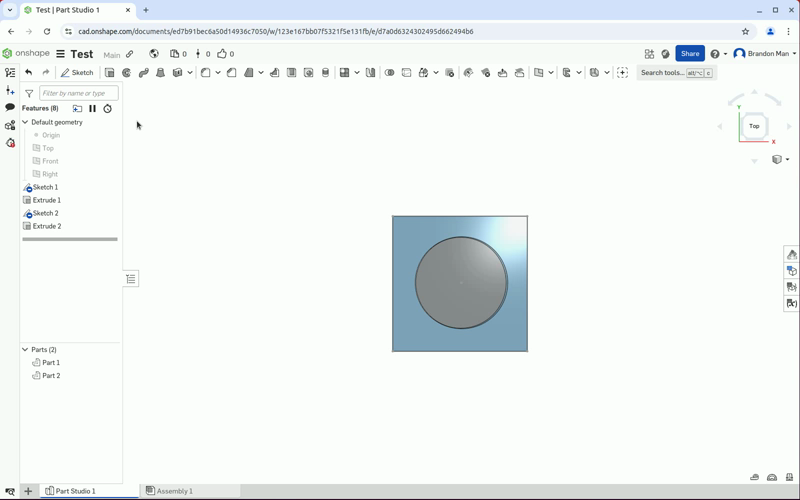
key(up, 3)
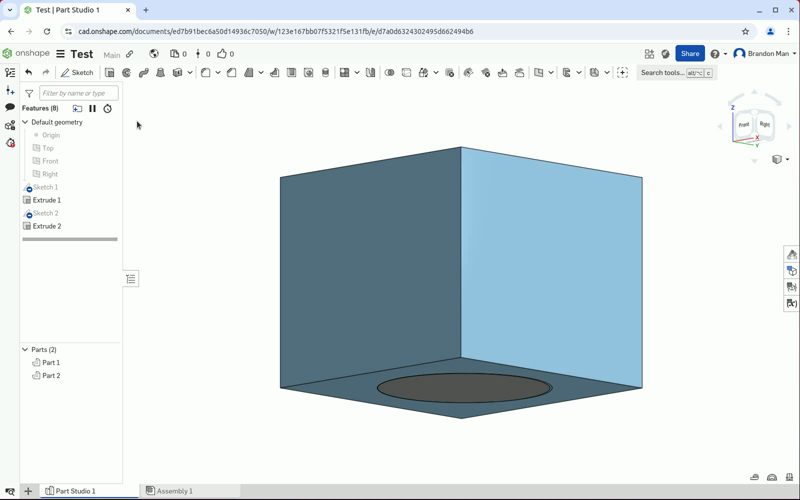
key(left, 3)
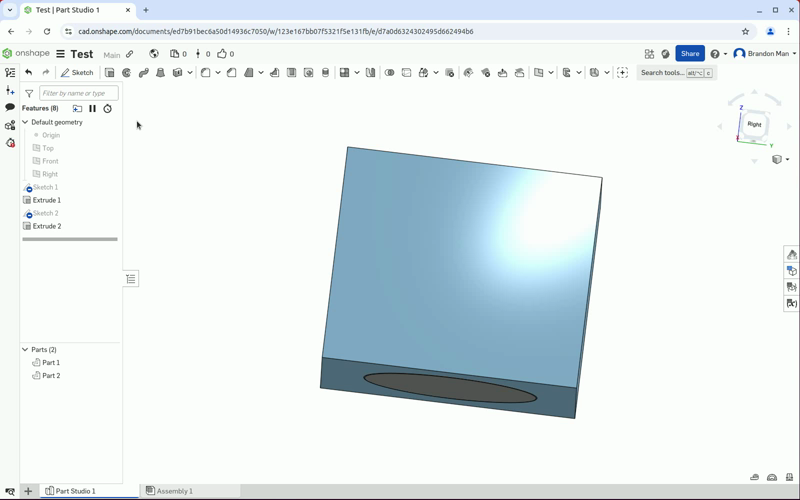
key(right, 3)
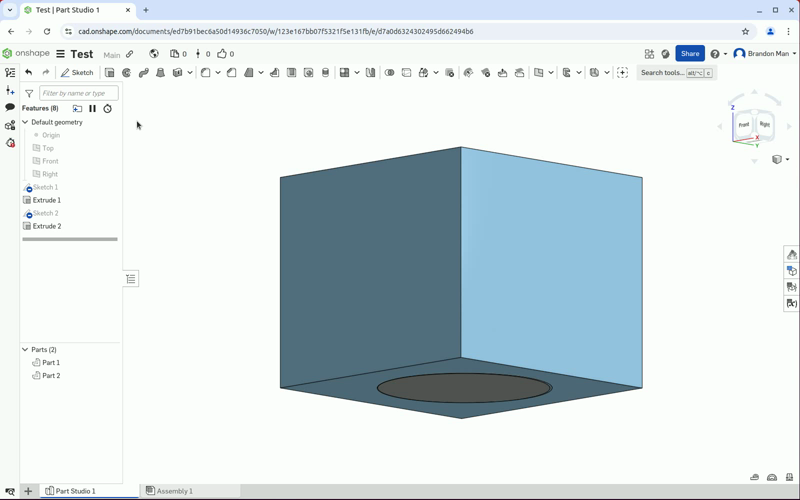
key(down, 3)
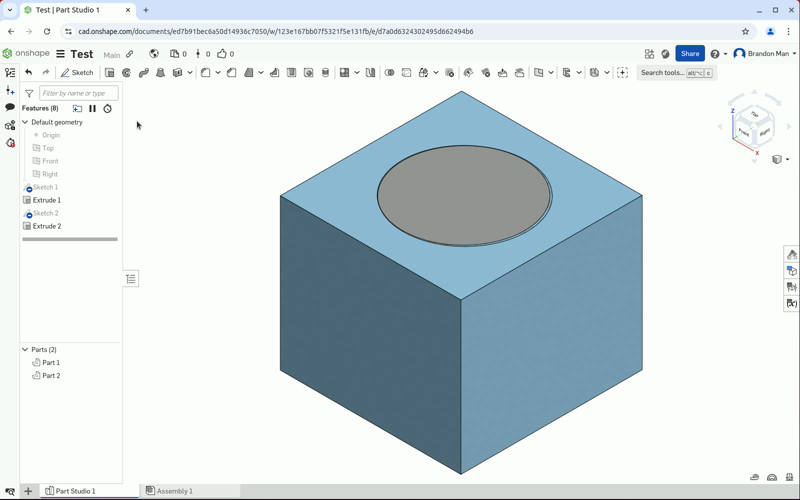
mouse_move(73, 189)
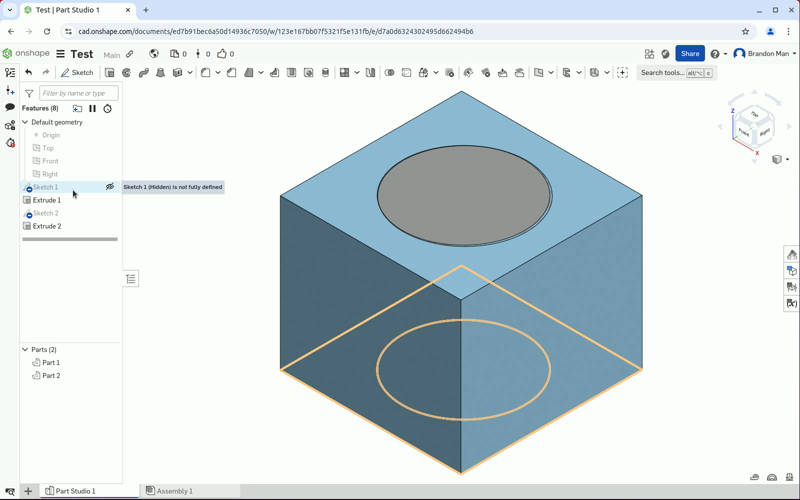
click(73, 189)